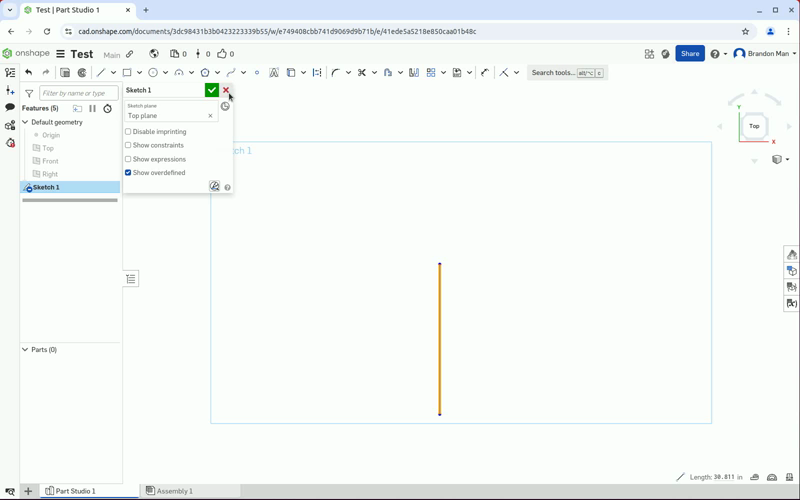
key(shift+h)
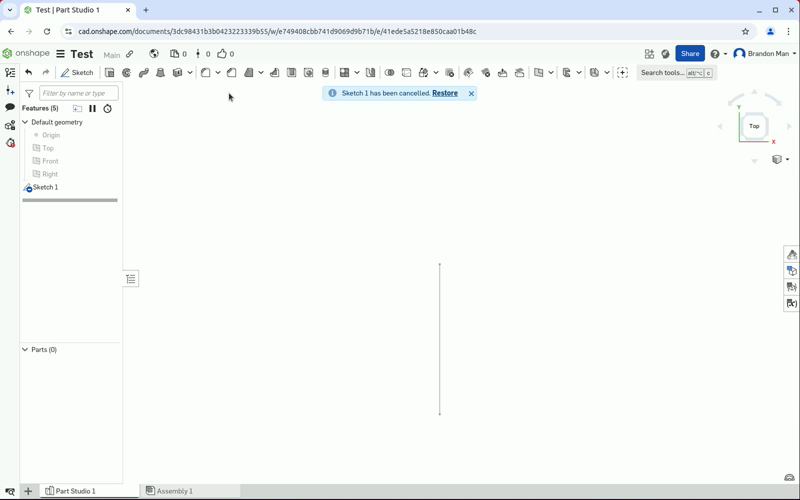
key(shift+s)
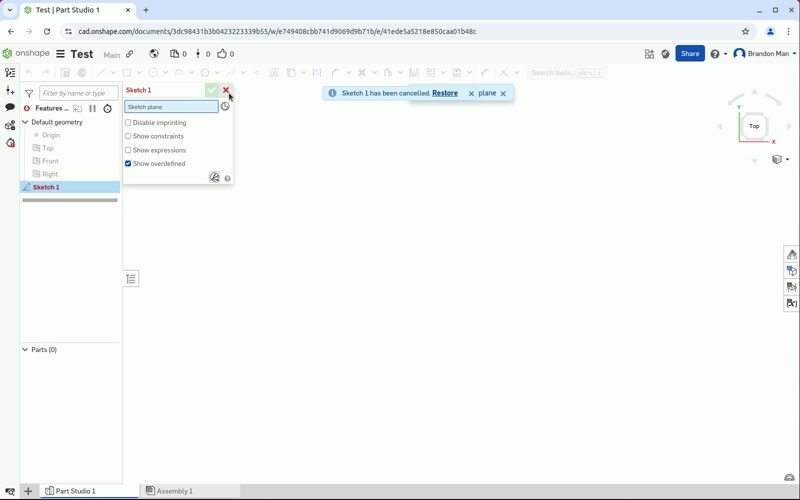
mouse_move(73, 150)
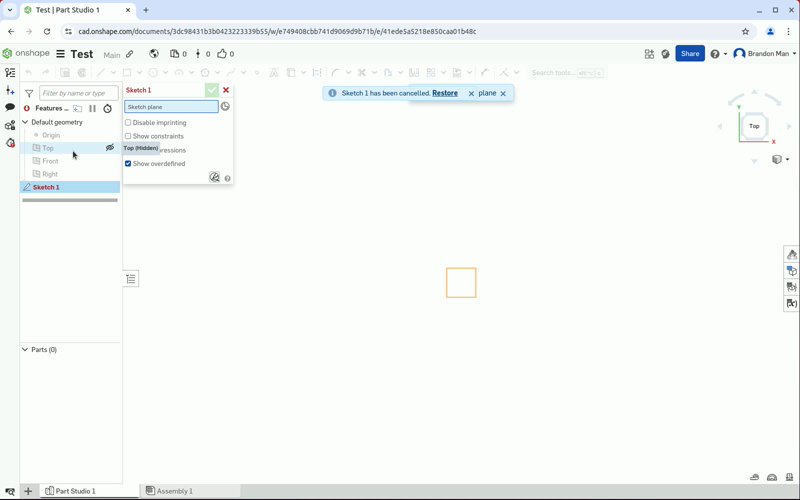
click(73, 150)
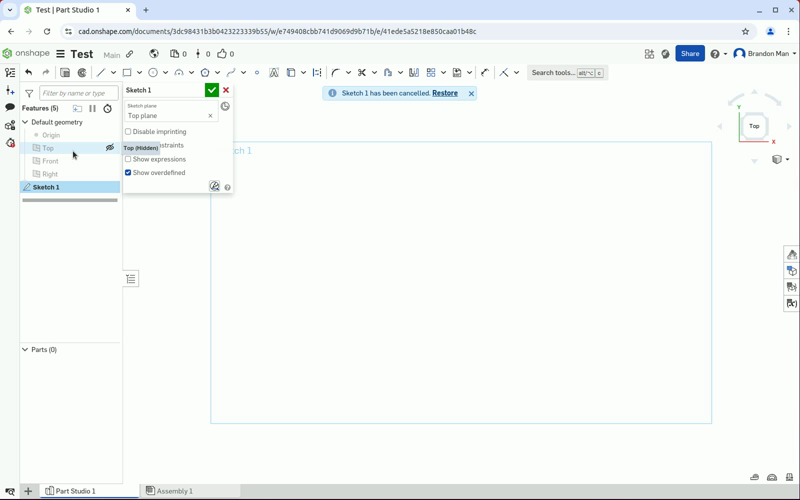
mouse_move(73, 352)
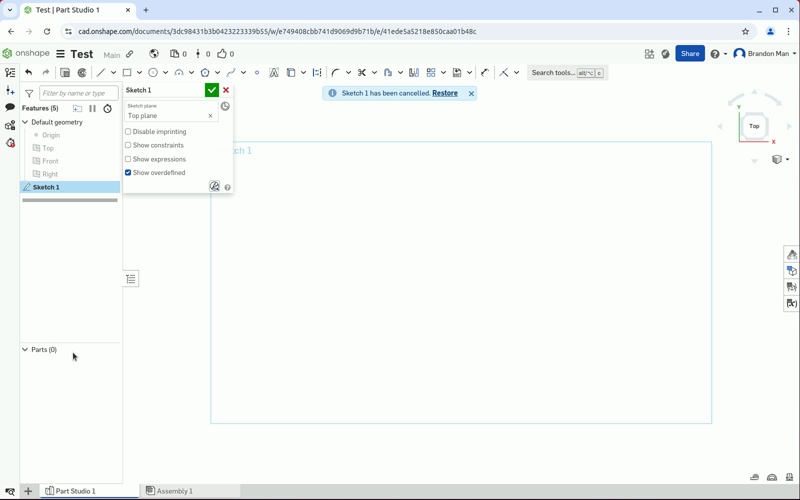
key(y)
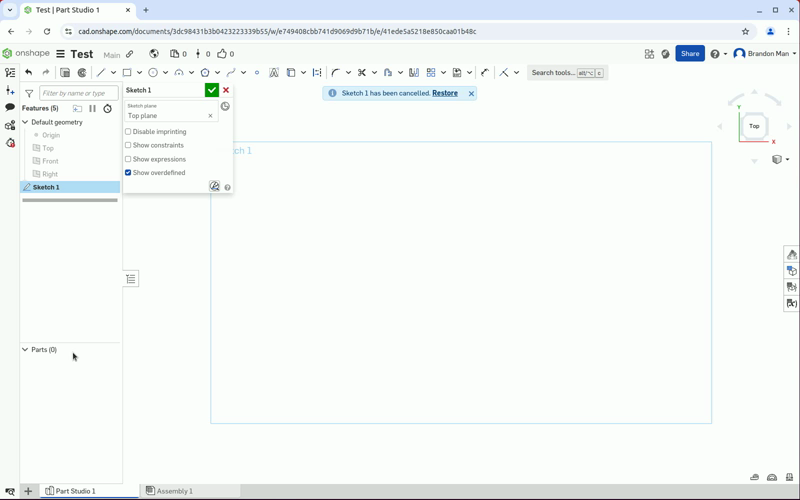
key(a)
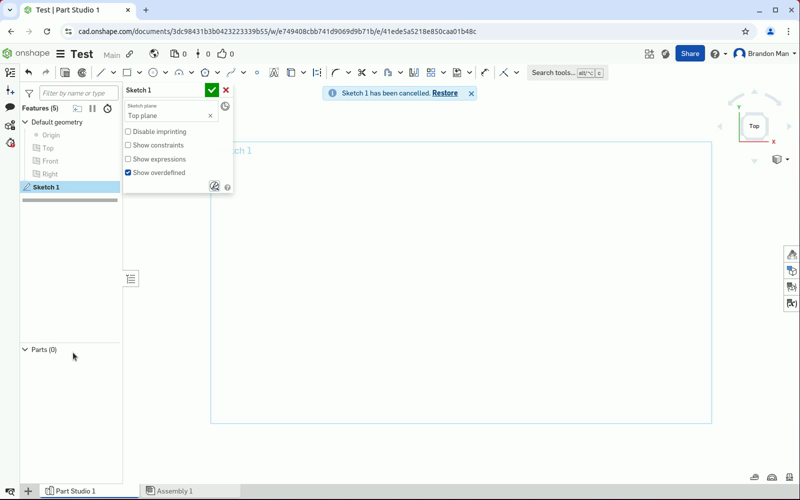
key_down(shift)
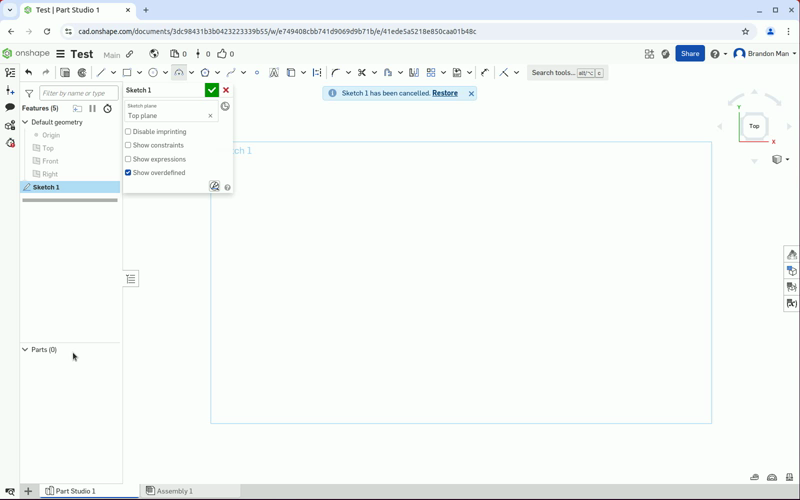
mouse_move(430, 196)
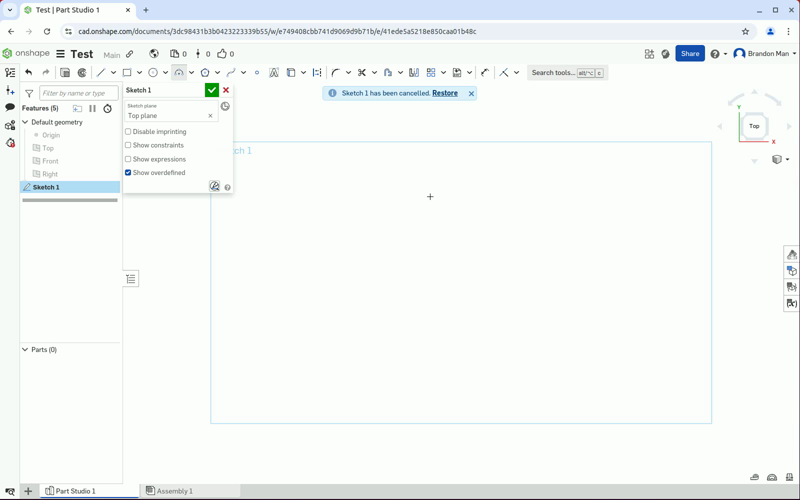
click(430, 196)
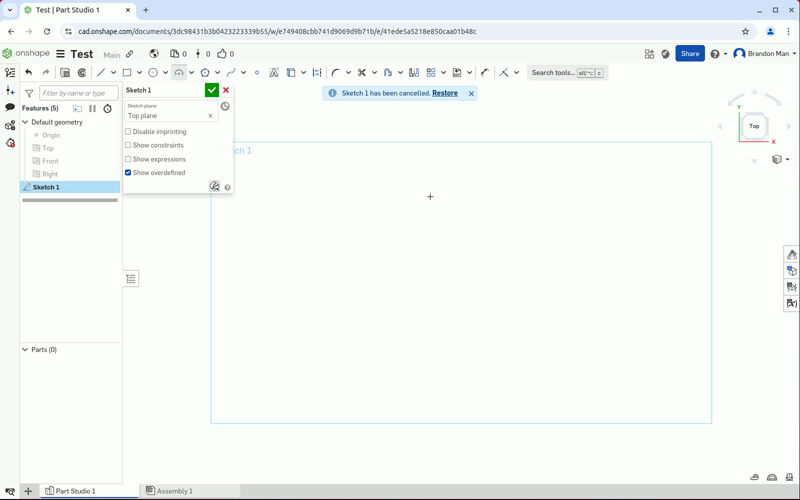
key_up(shift)
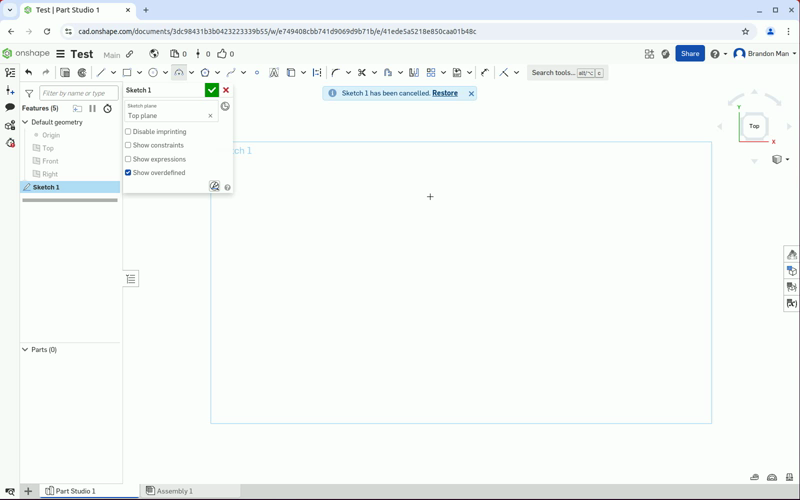
key_down(shift)
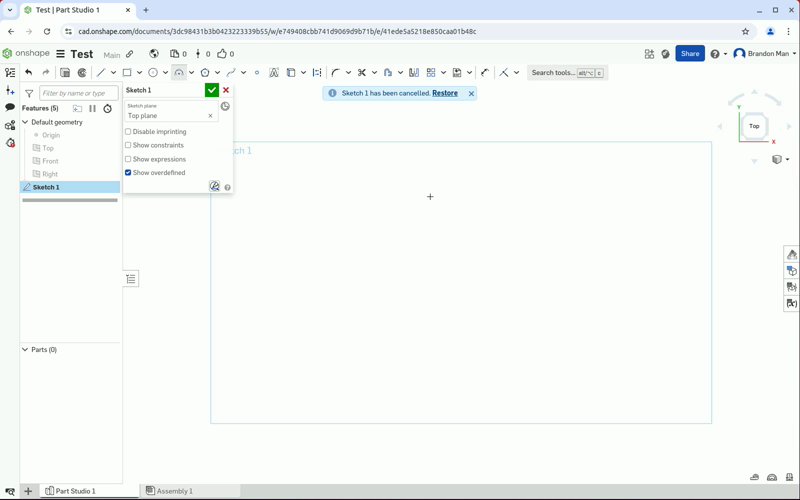
mouse_move(493, 198)
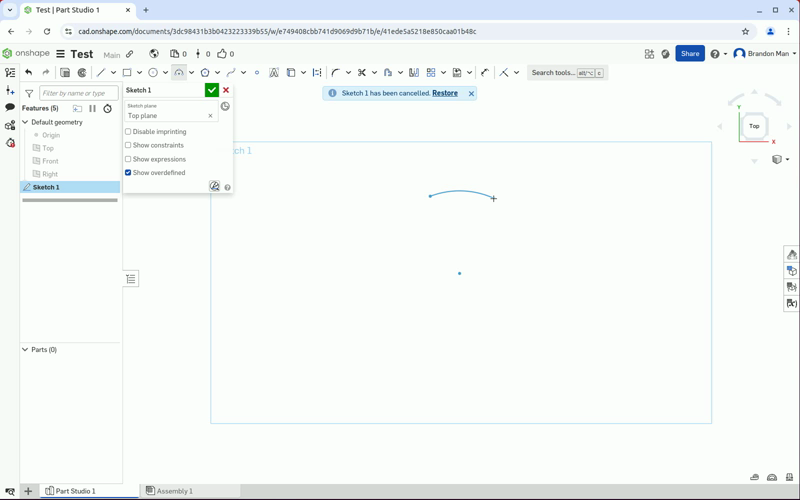
click(493, 198)
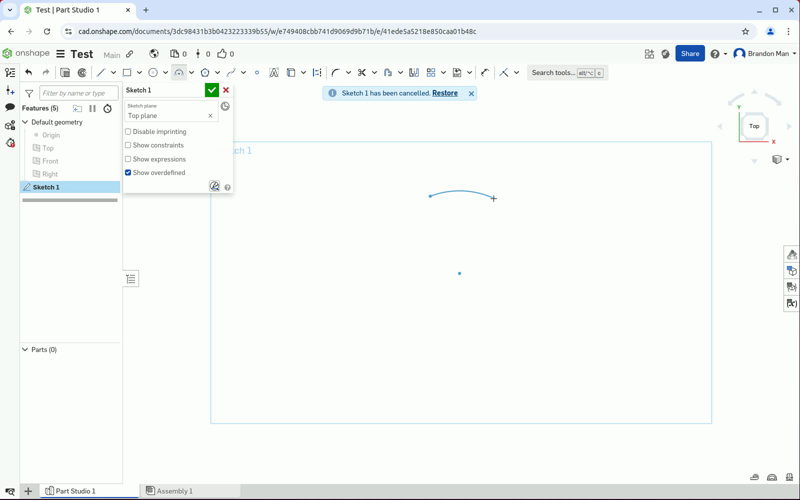
mouse_move(456, 373)
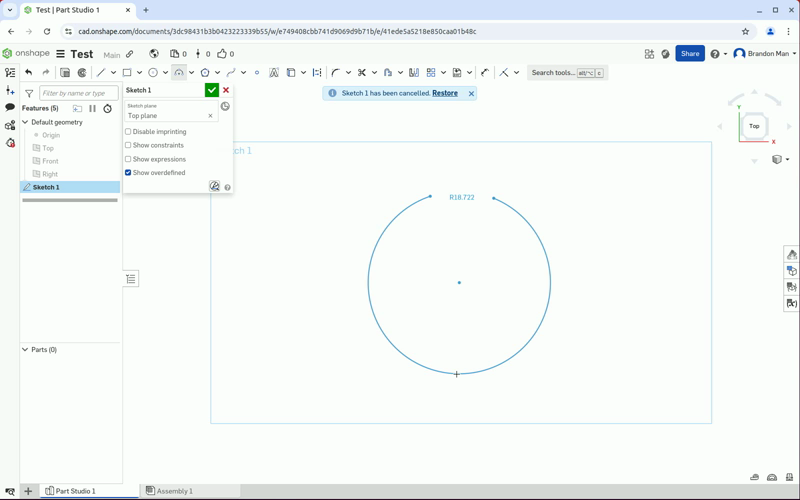
click(456, 373)
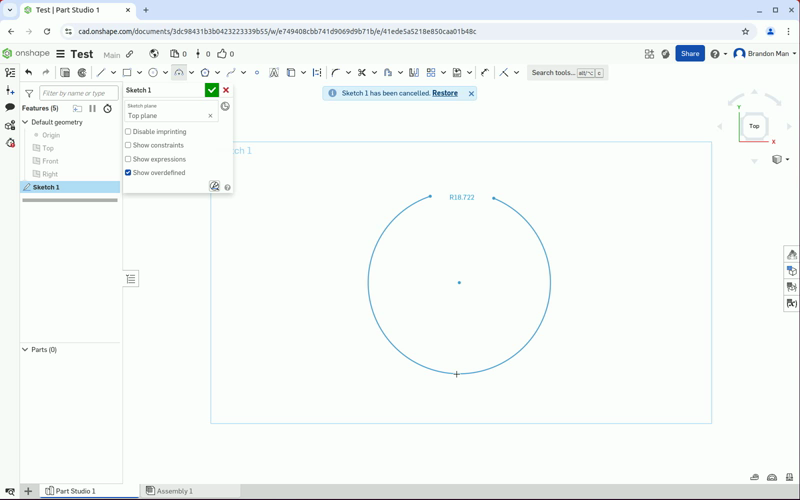
key_up(shift)
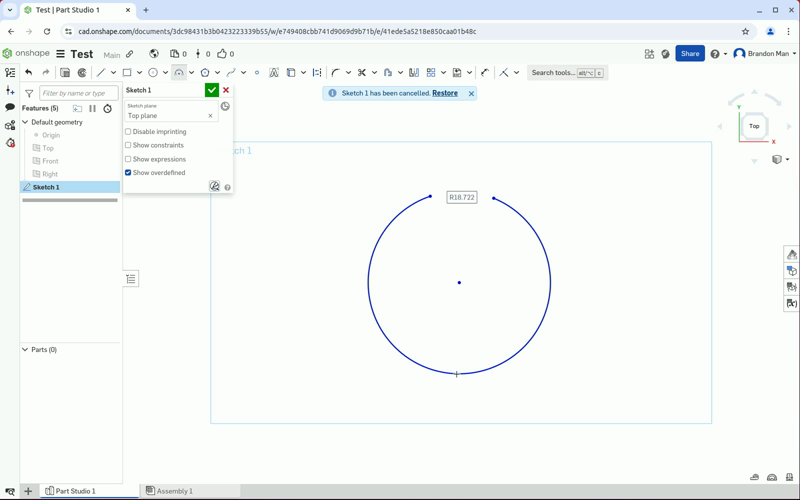
mouse_move(493, 198)
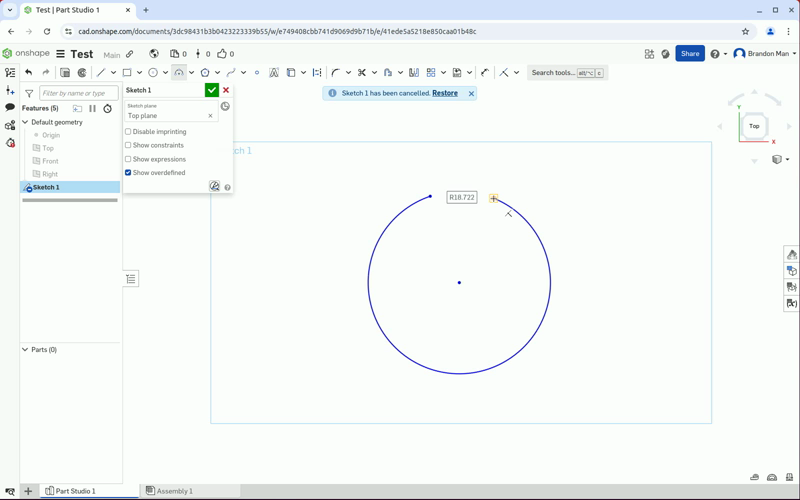
click(493, 198)
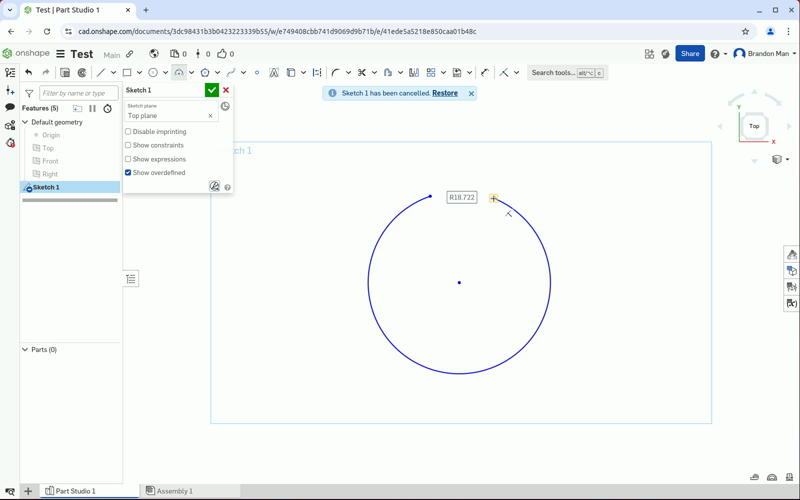
mouse_move(430, 196)
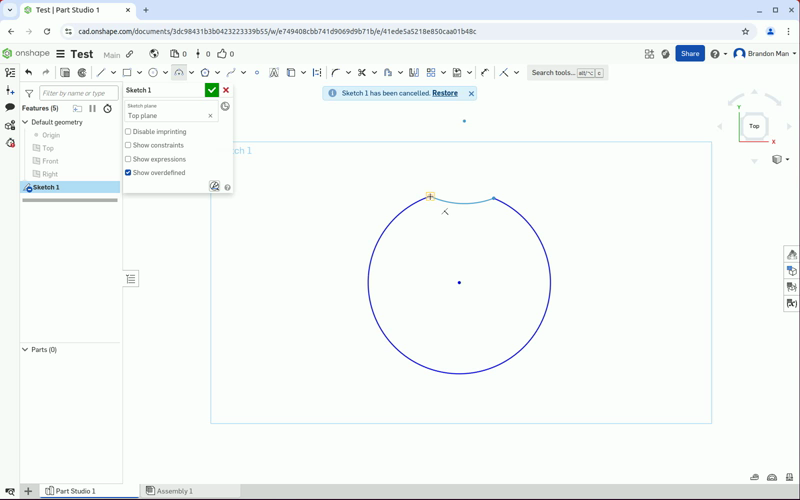
click(430, 196)
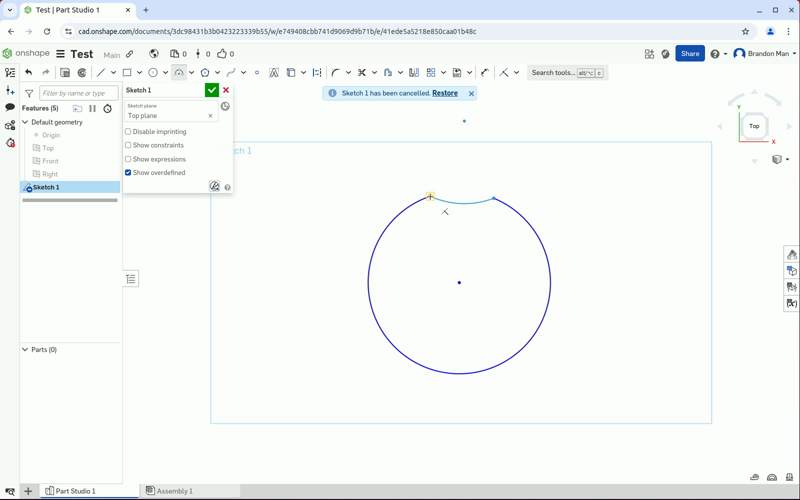
key_down(shift)
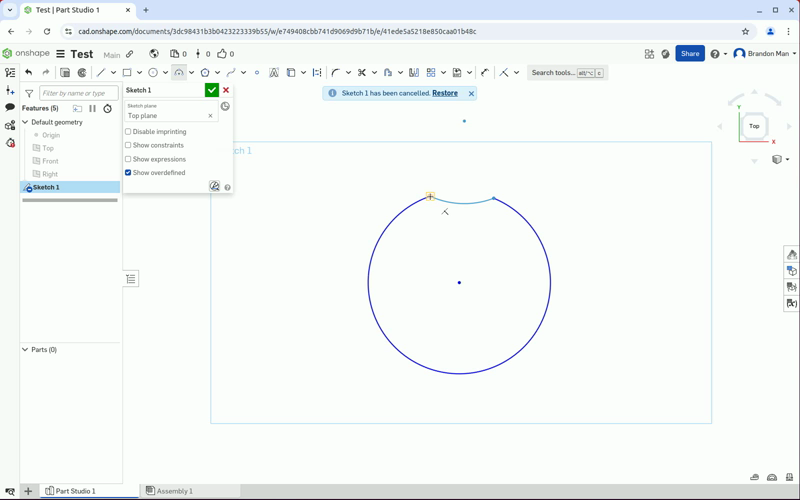
mouse_move(461, 220)
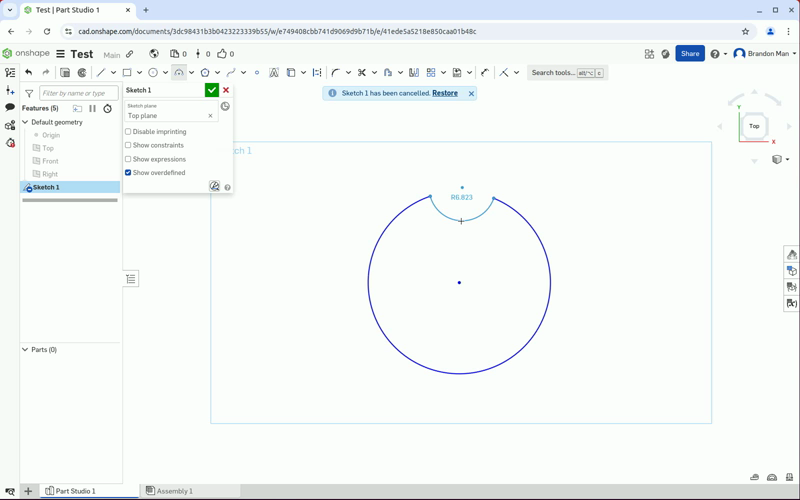
click(461, 220)
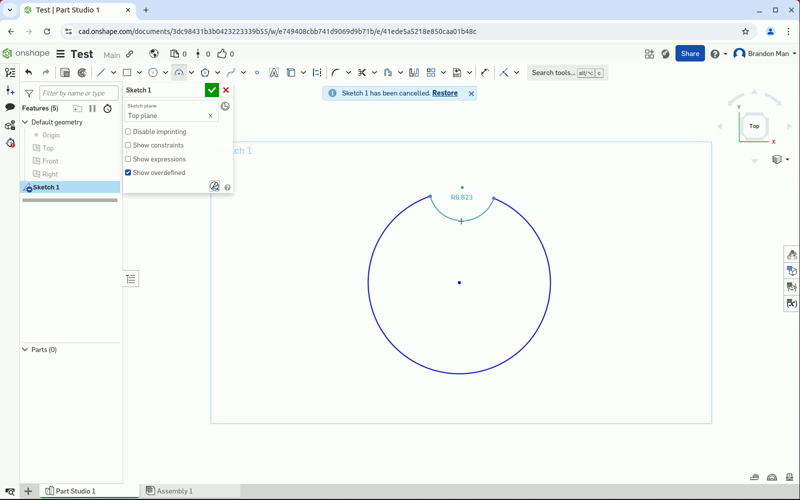
key_up(shift)
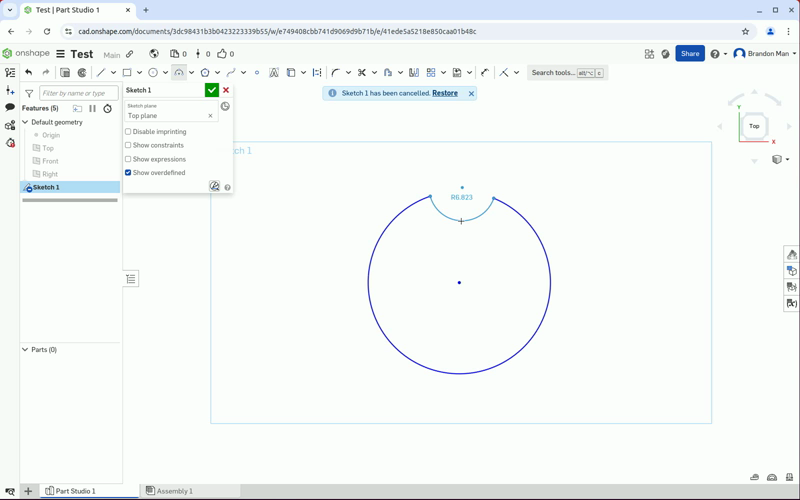
key(esc)
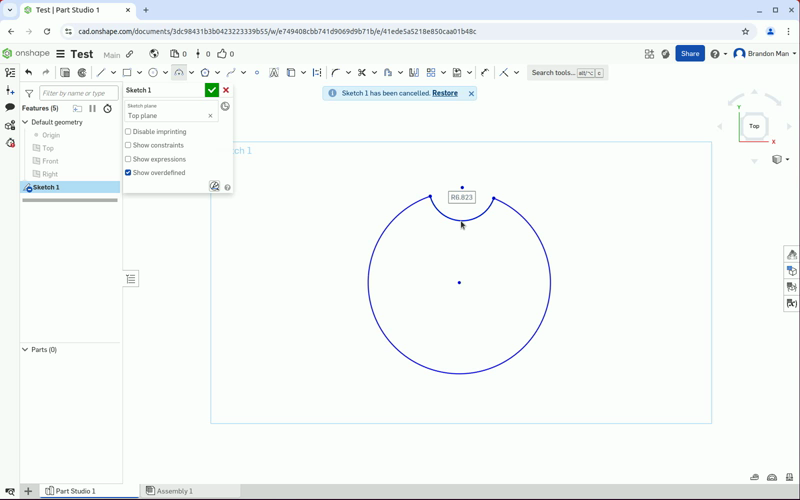
key(c)
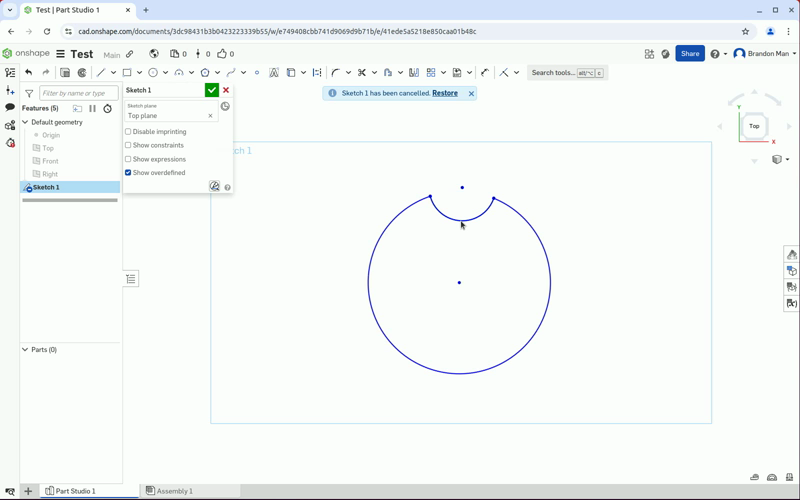
key_down(shift)
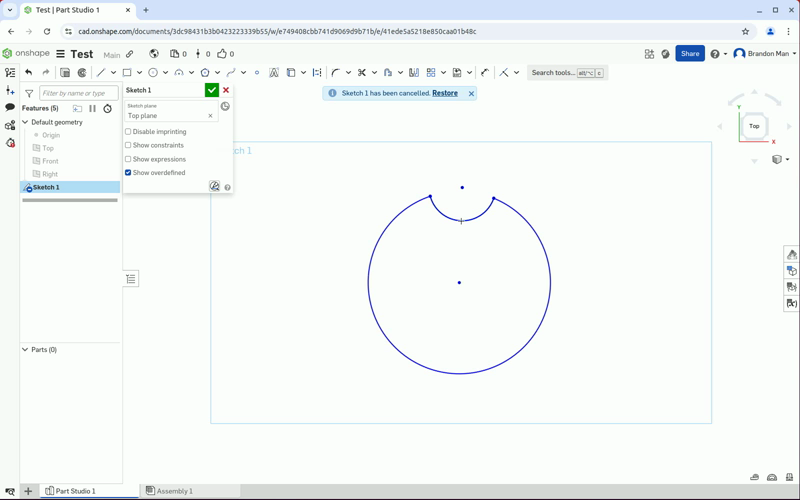
mouse_move(460, 282)
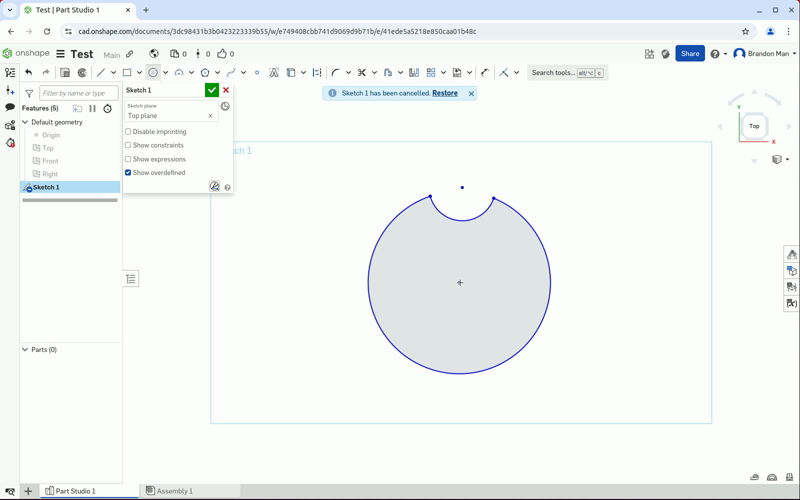
scroll(6)
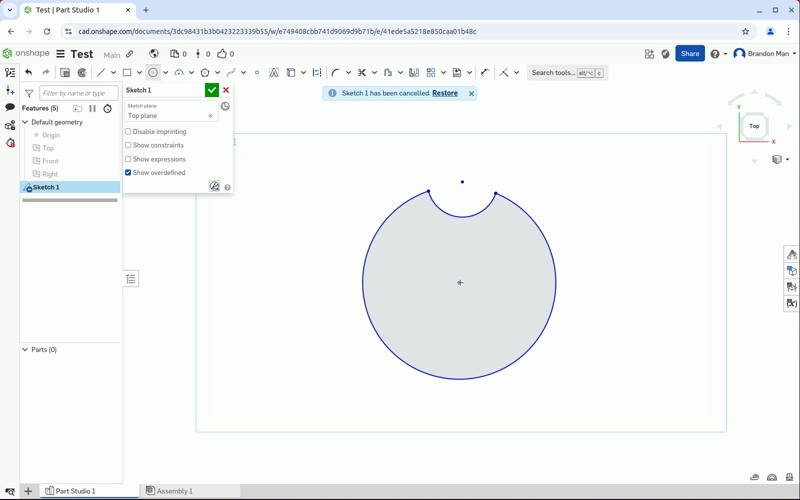
scroll(6)
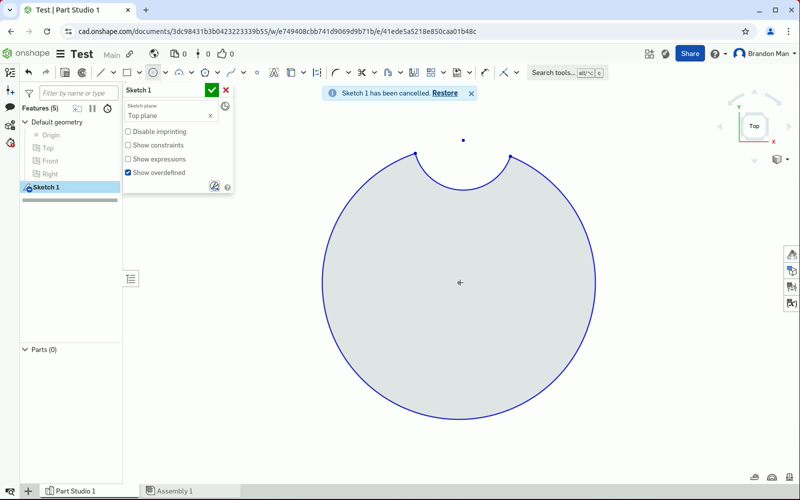
scroll(6)
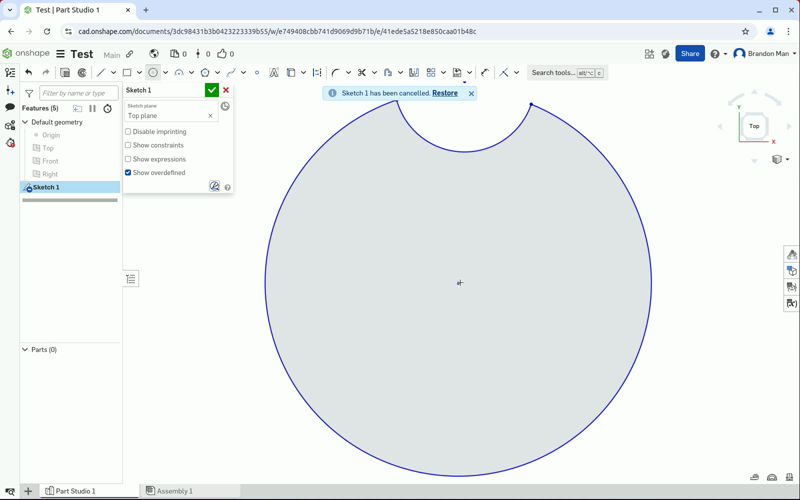
scroll(6)
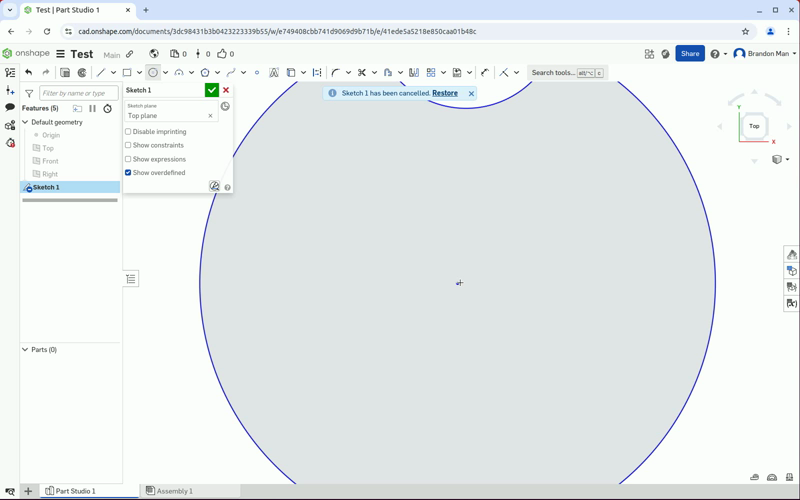
scroll(6)
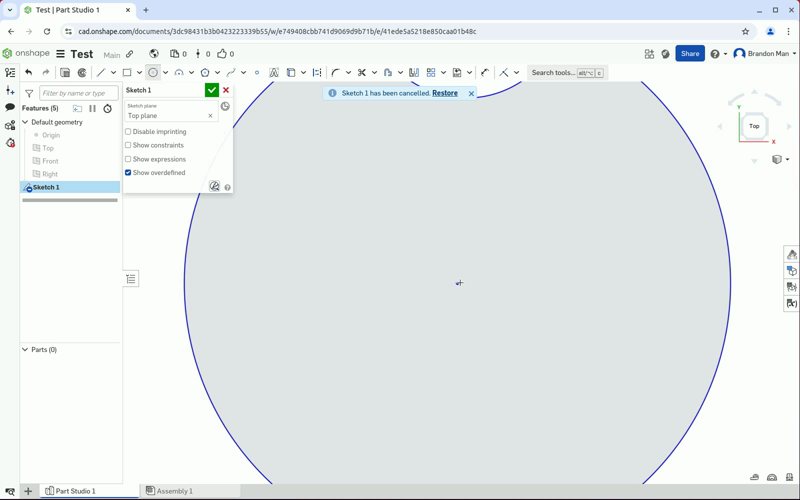
scroll(6)
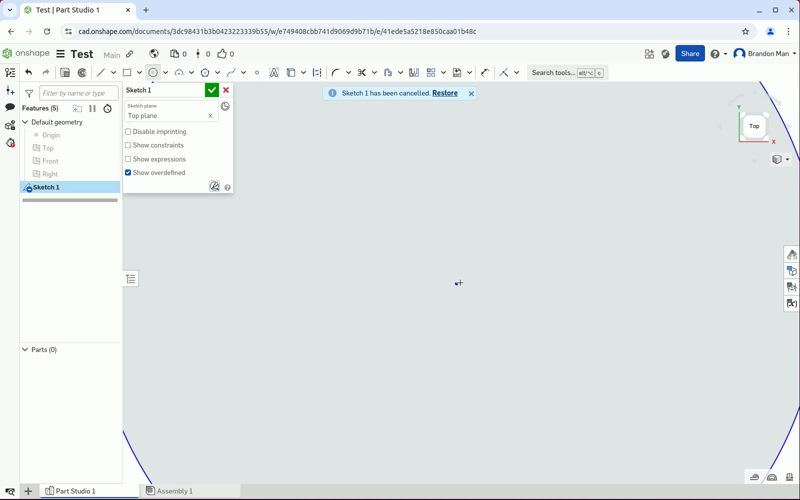
scroll(6)
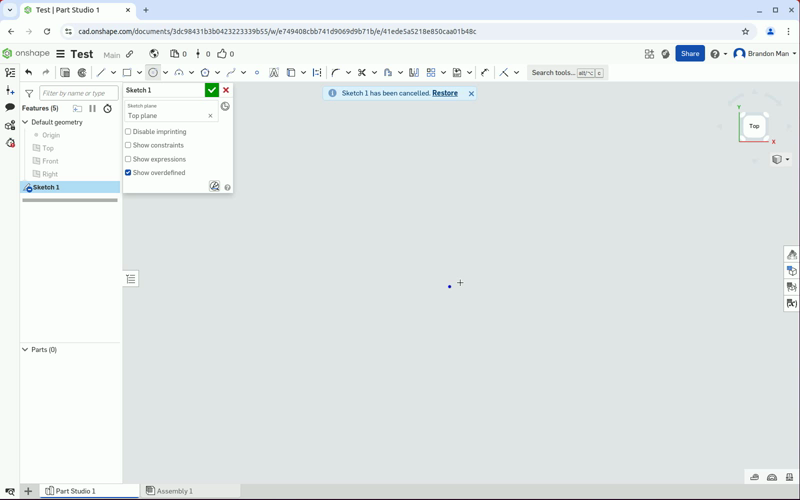
click(460, 282)
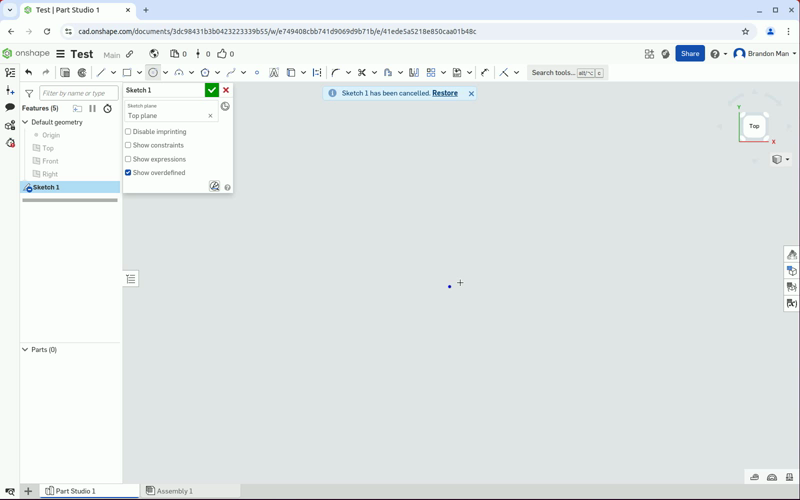
scroll(-6)
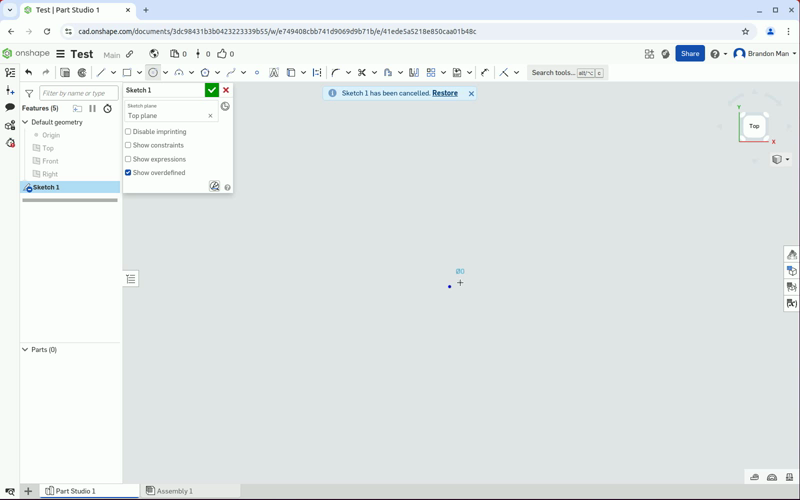
scroll(-6)
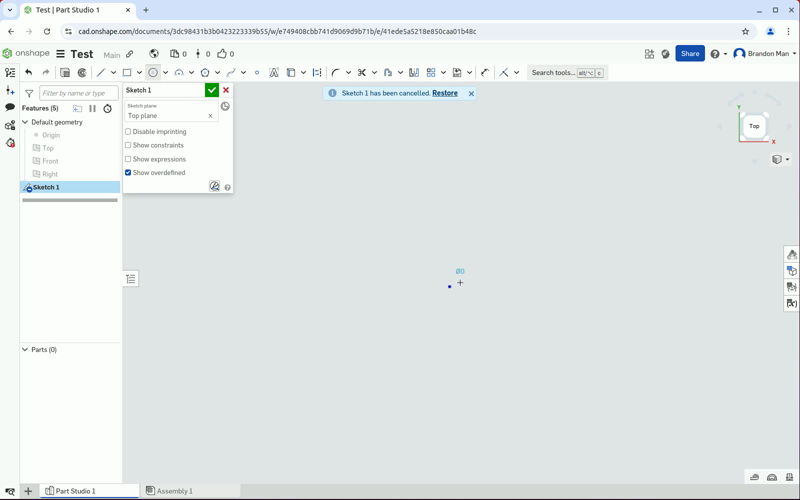
scroll(-6)
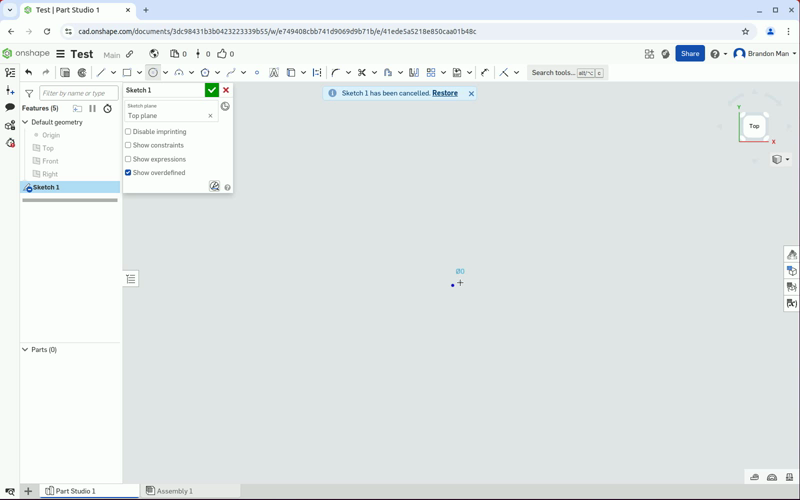
scroll(-6)
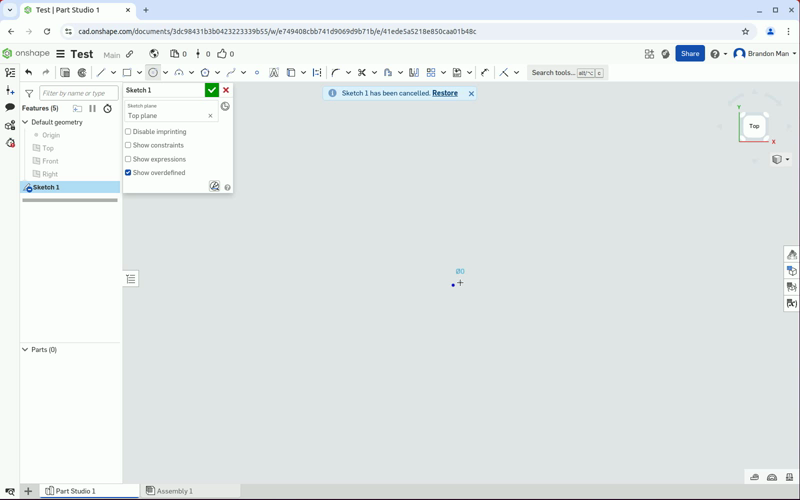
scroll(-6)
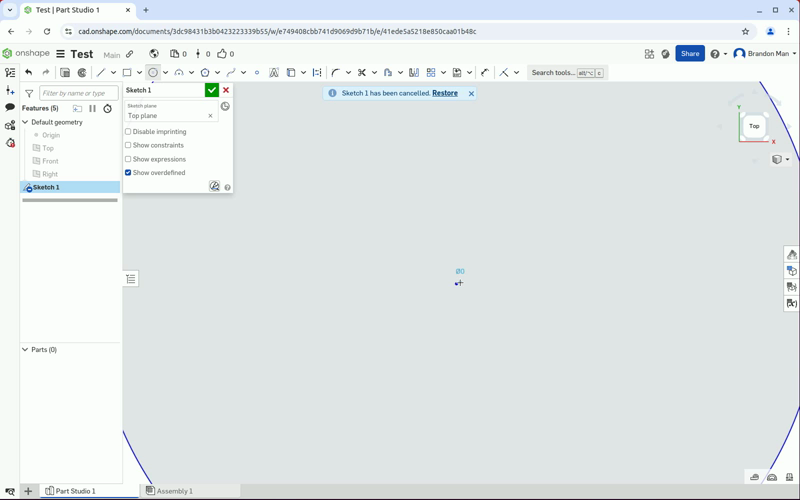
scroll(-6)
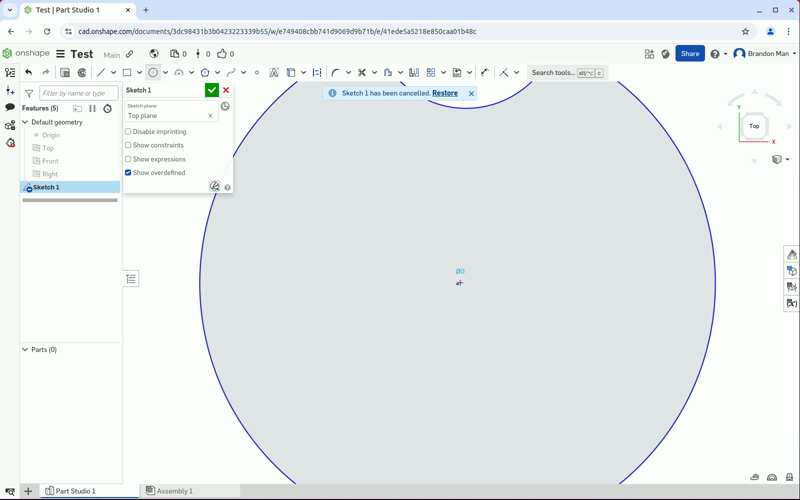
scroll(-6)
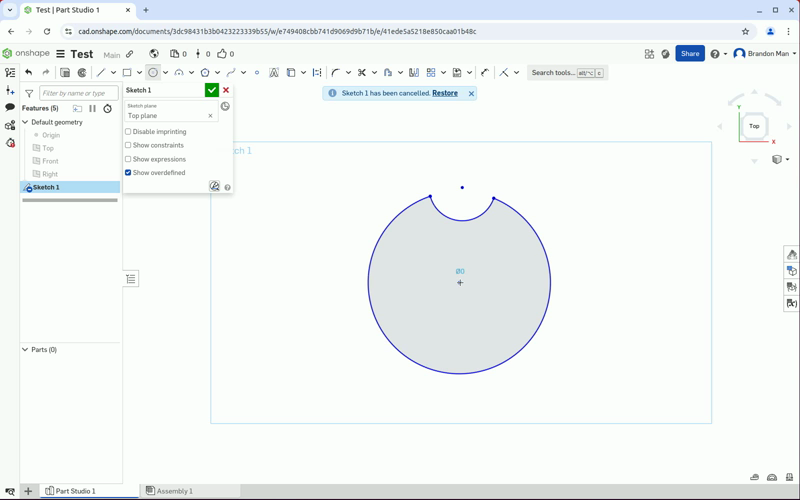
key_up(shift)
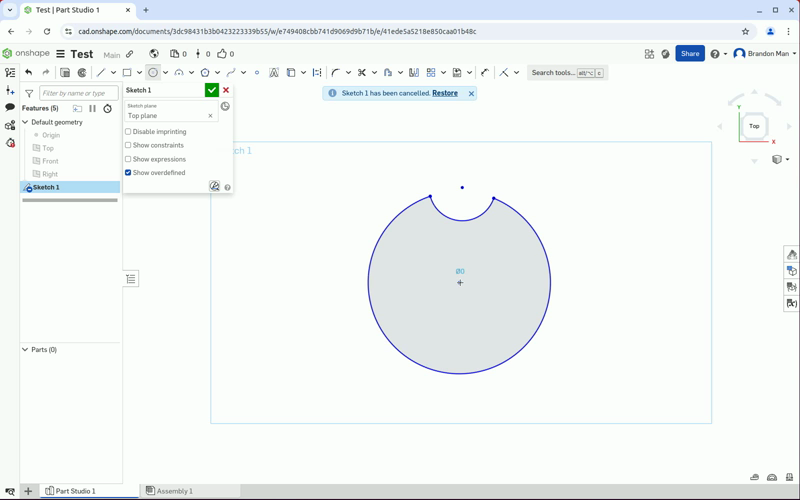
mouse_move(478, 282)
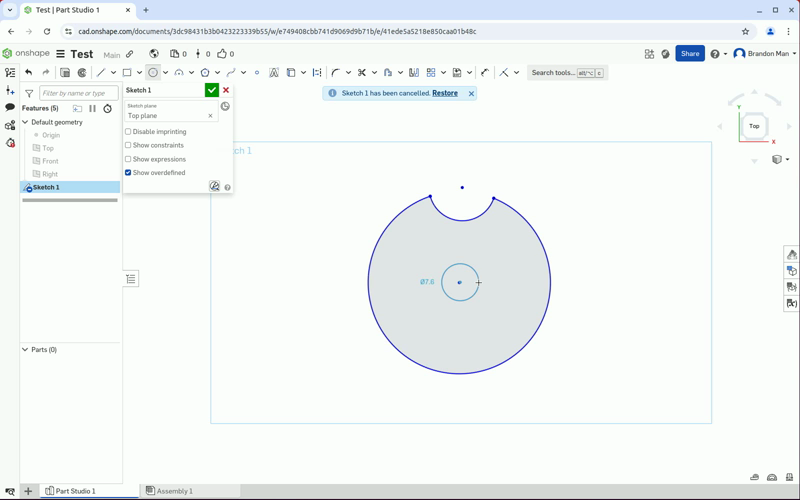
click(478, 282)
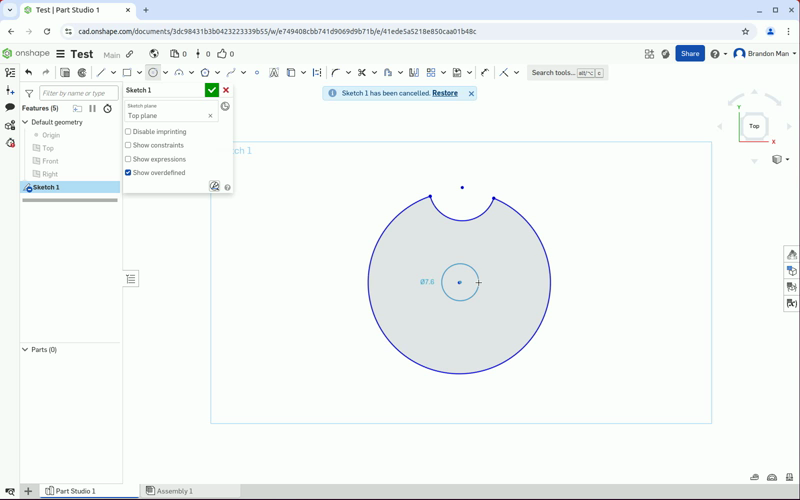
key(esc)
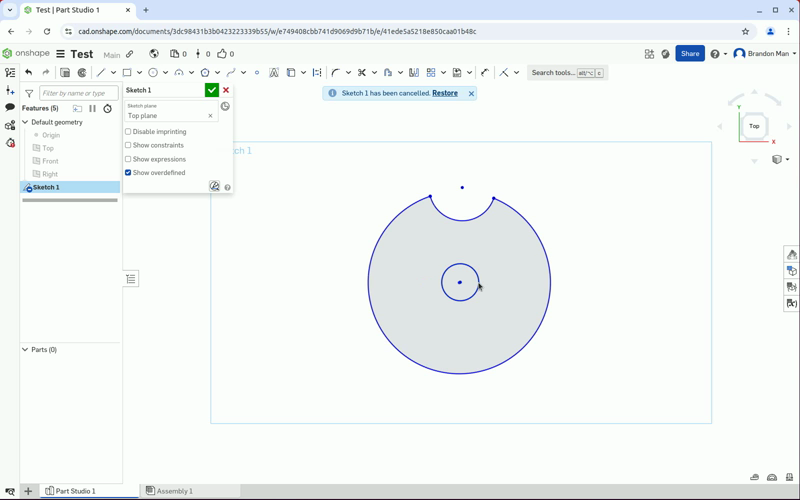
mouse_move(425, 303)
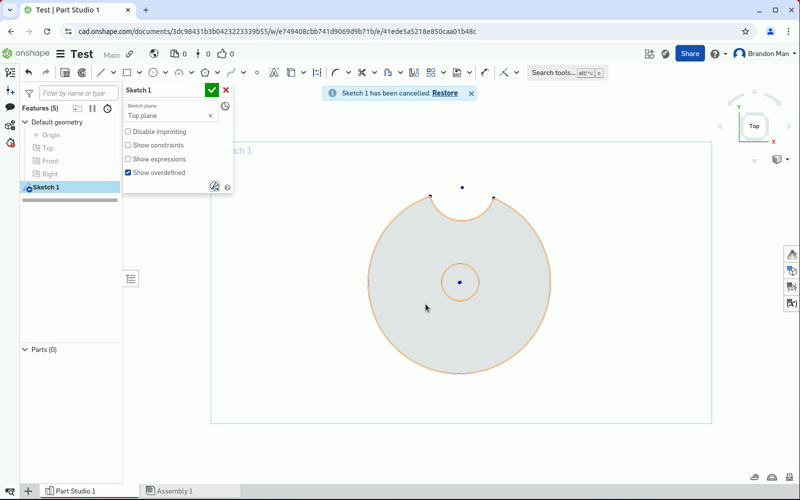
click(425, 303)
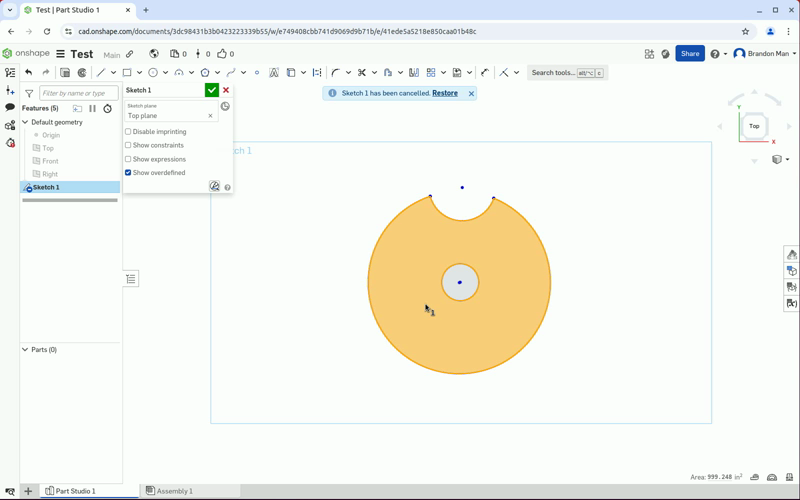
mouse_move(73, 352)
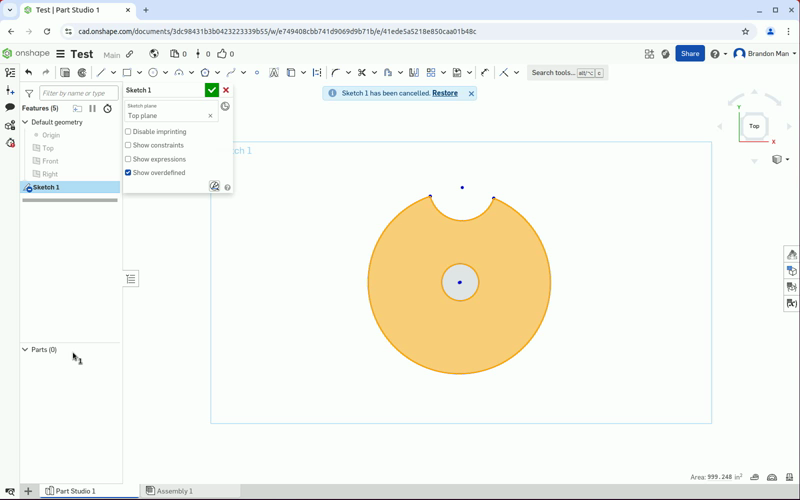
key(shift+y)
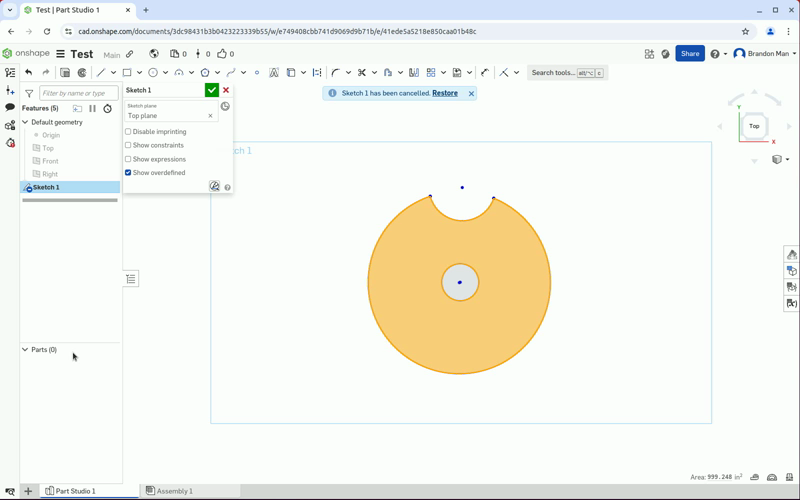
key(shift+e)
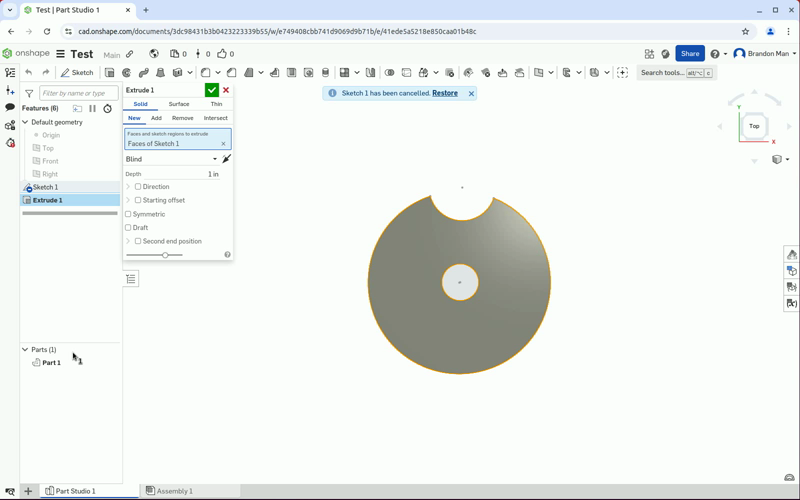
mouse_move(143, 106)
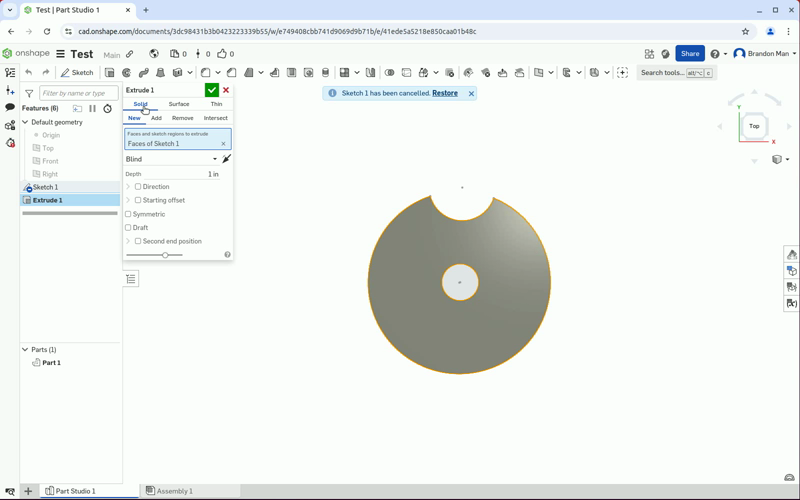
click(143, 106)
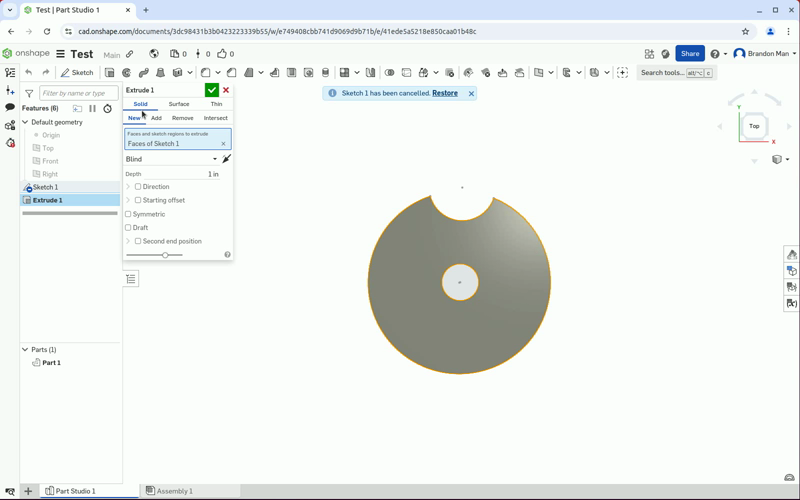
mouse_move(137, 120)
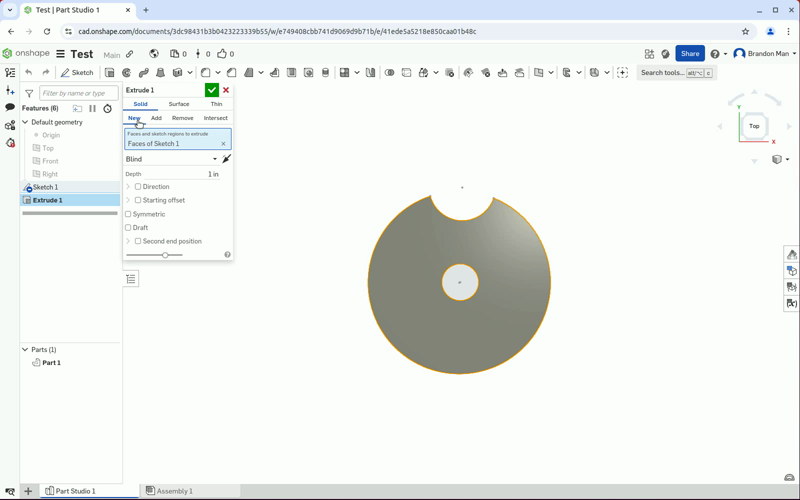
click(137, 120)
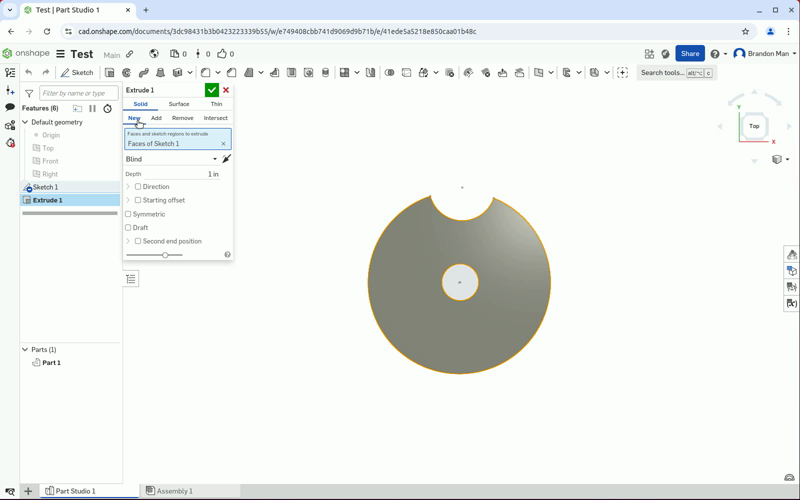
key(tab, 4)
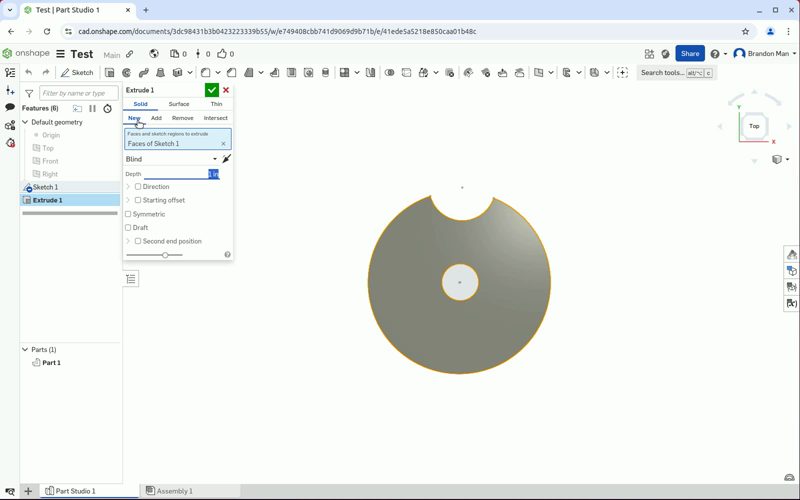
text(23.108)
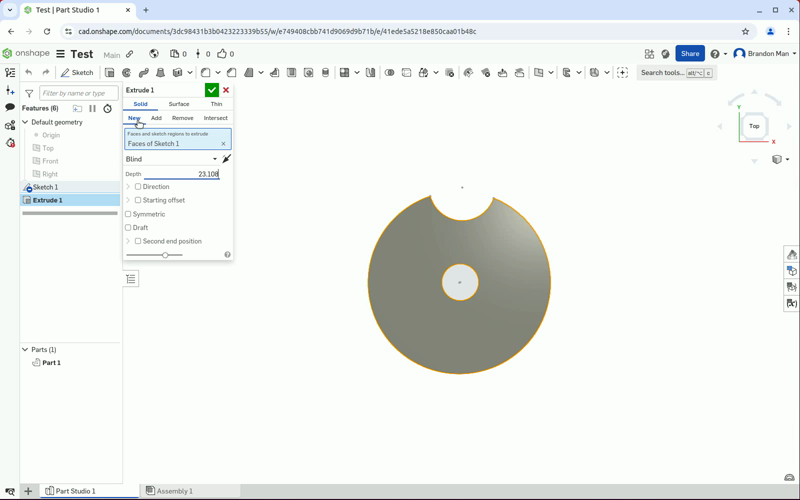
key(enter)
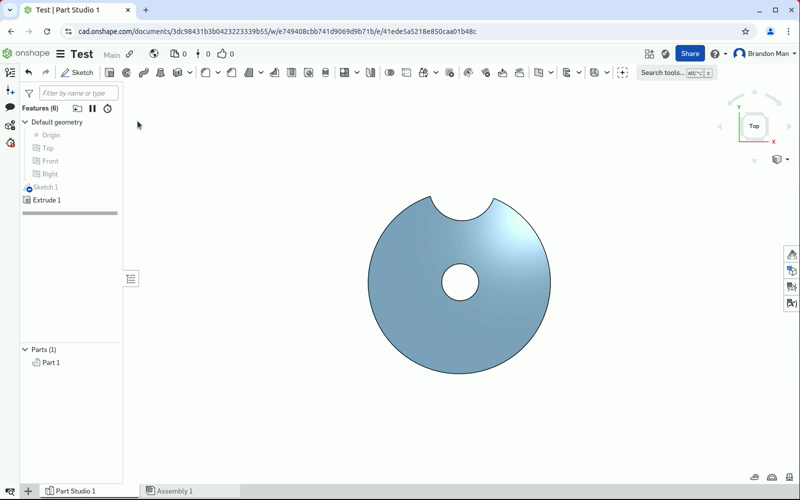
key(shift+h)
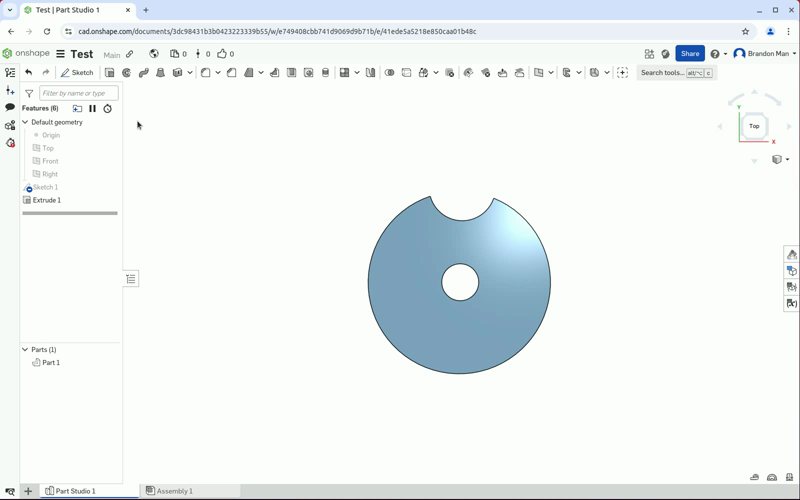
key(shift+h)
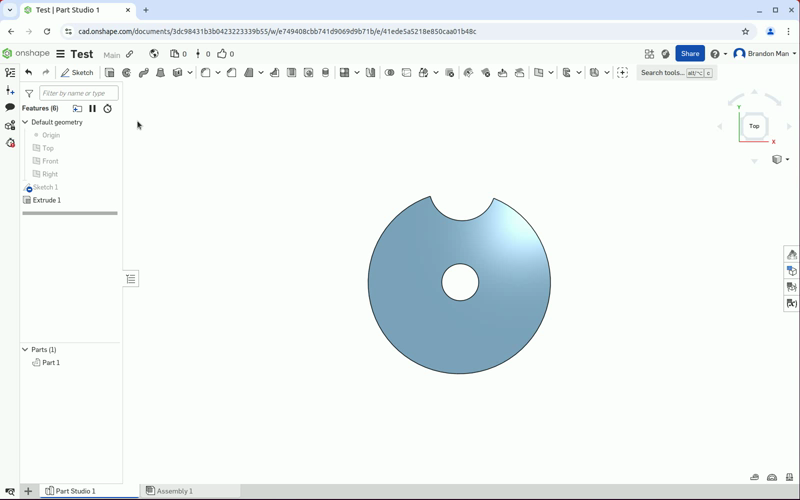
mouse_move(73, 189)
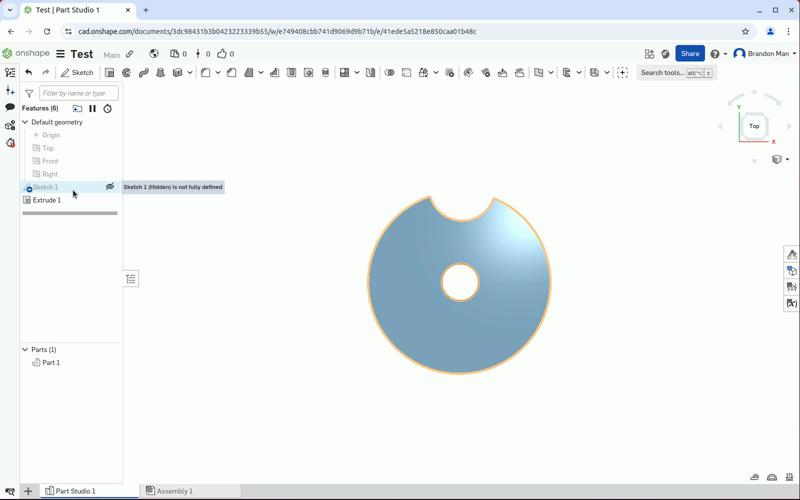
click(73, 189)
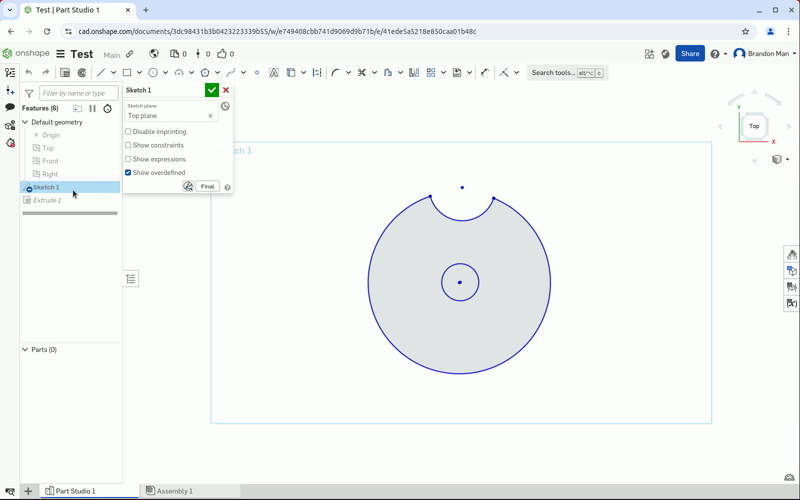
mouse_move(229, 92)
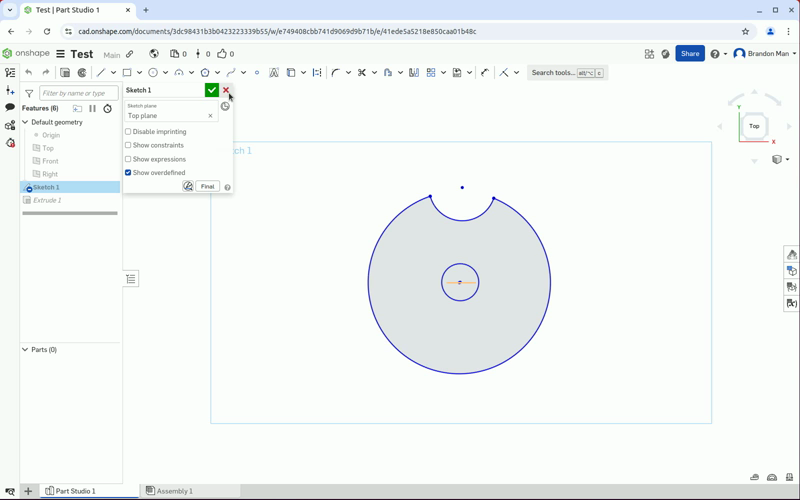
click(229, 92)
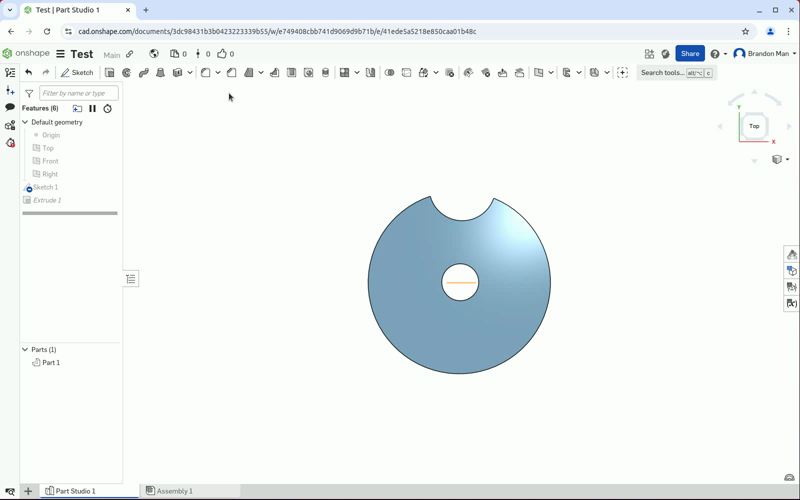
mouse_move(73, 352)
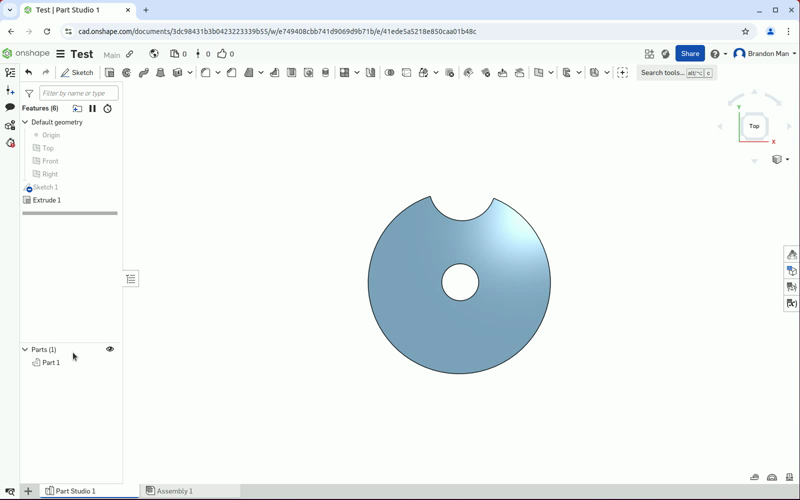
key(y)
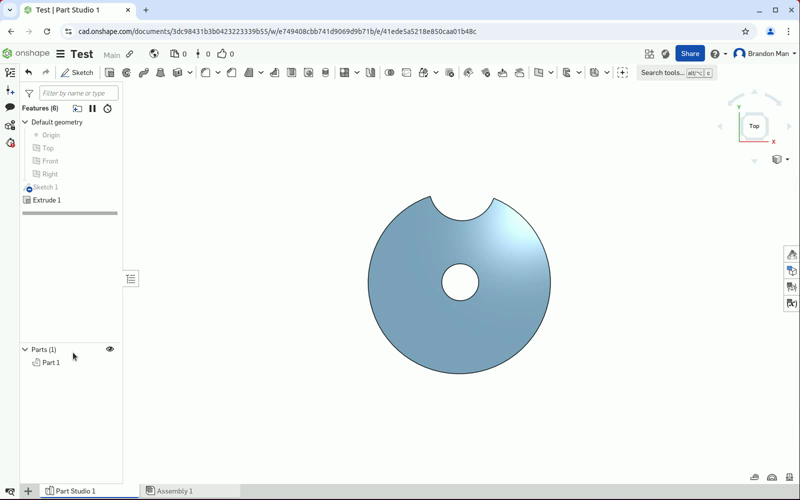
key(shift+p)
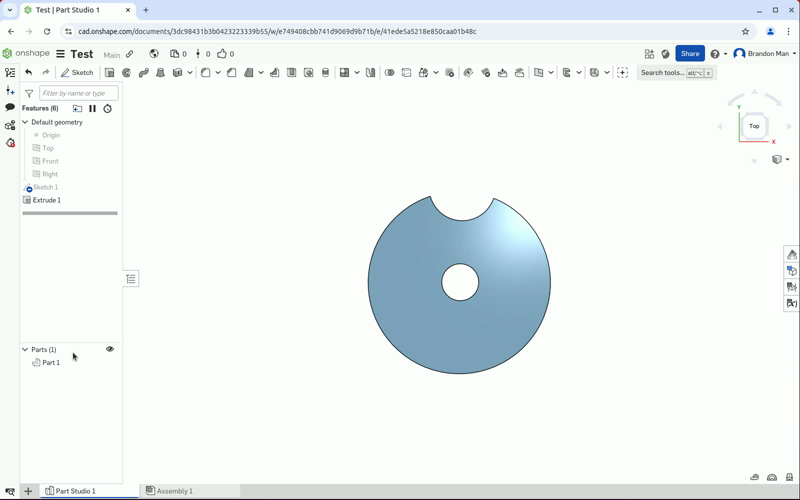
key(space)
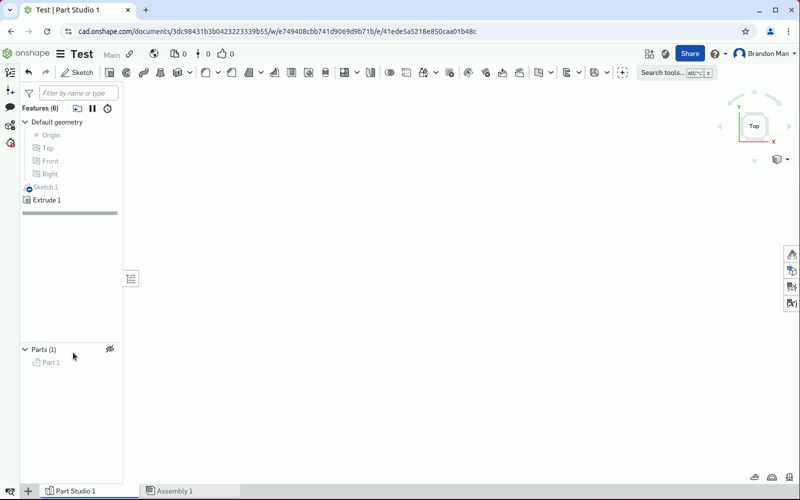
key_down(shift)
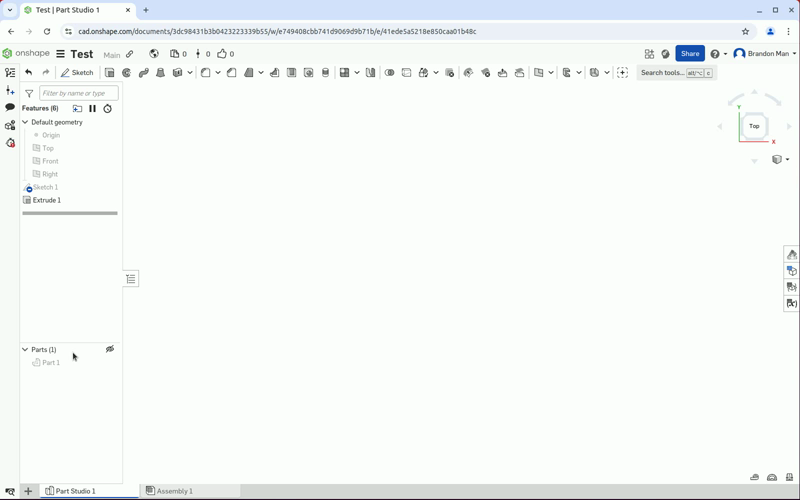
key(up)
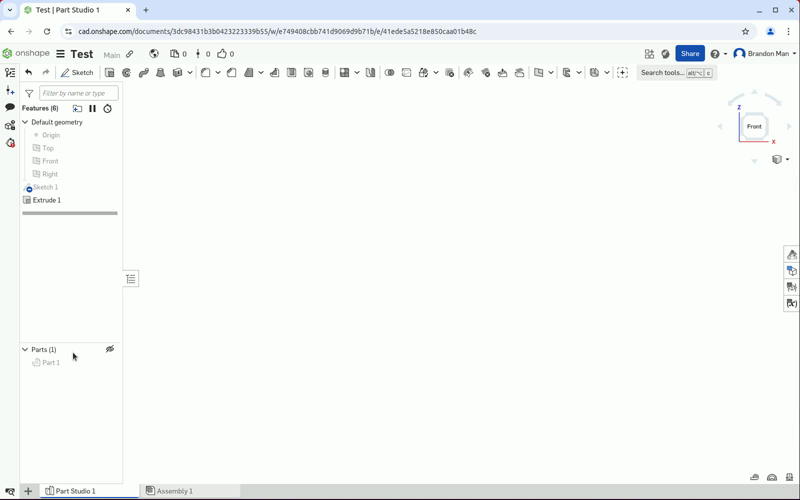
key_up(shift)
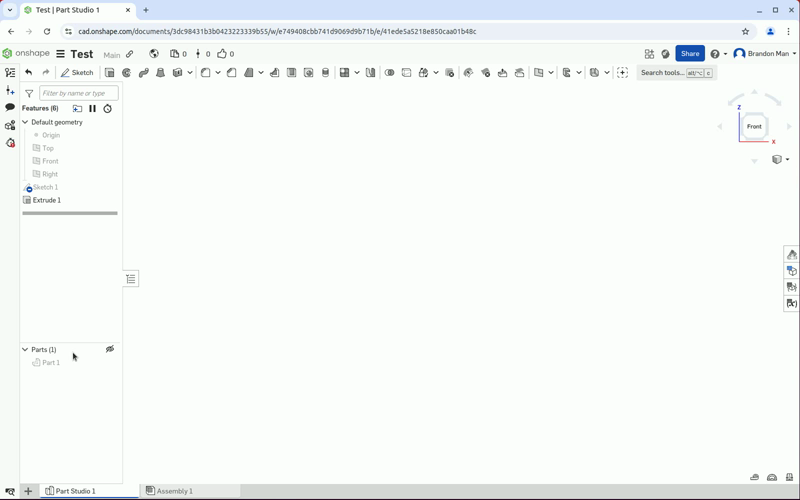
mouse_move(73, 352)
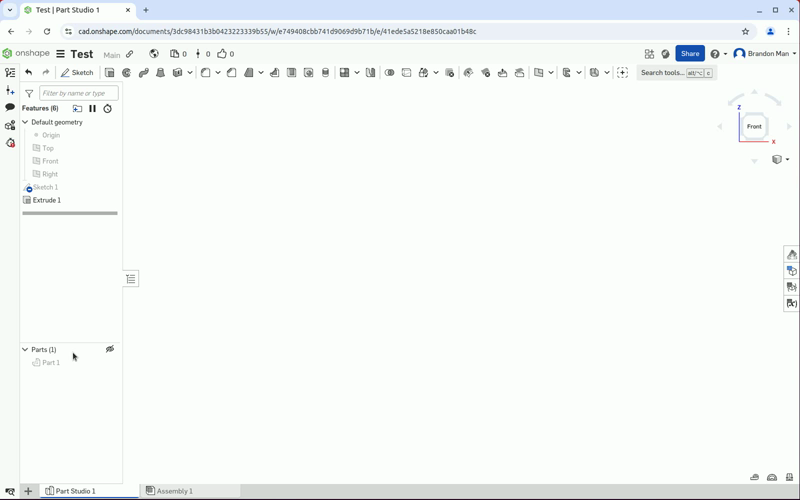
key(shift+y)
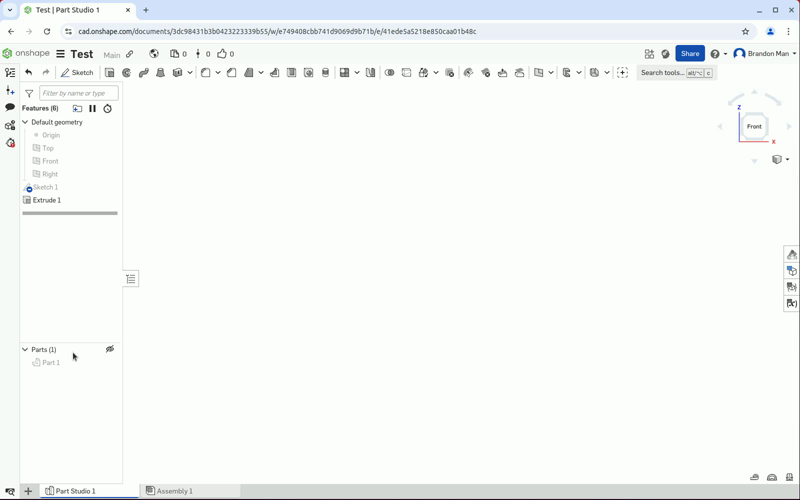
key(shift+s)
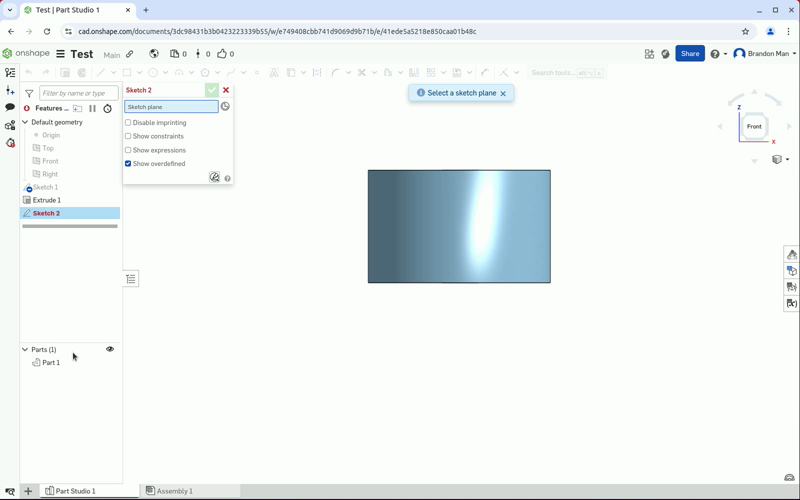
mouse_move(73, 163)
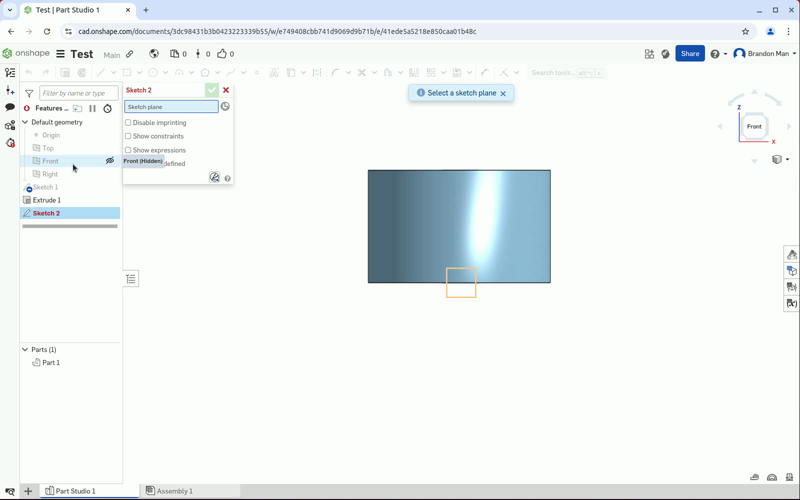
click(73, 163)
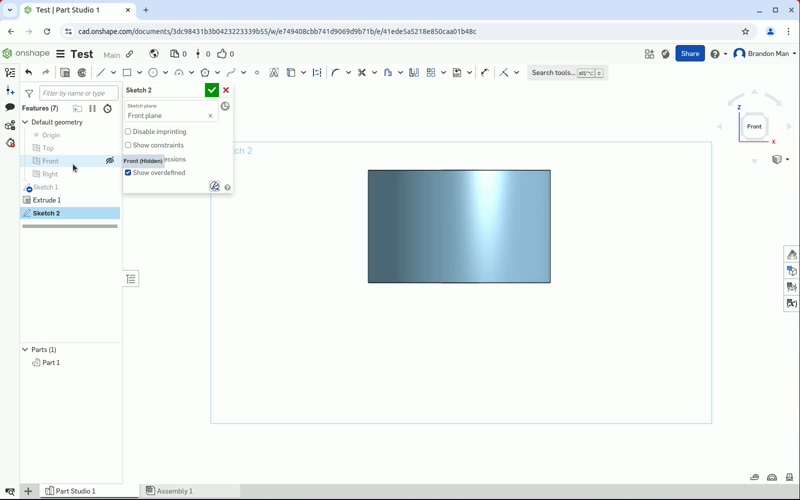
mouse_move(73, 352)
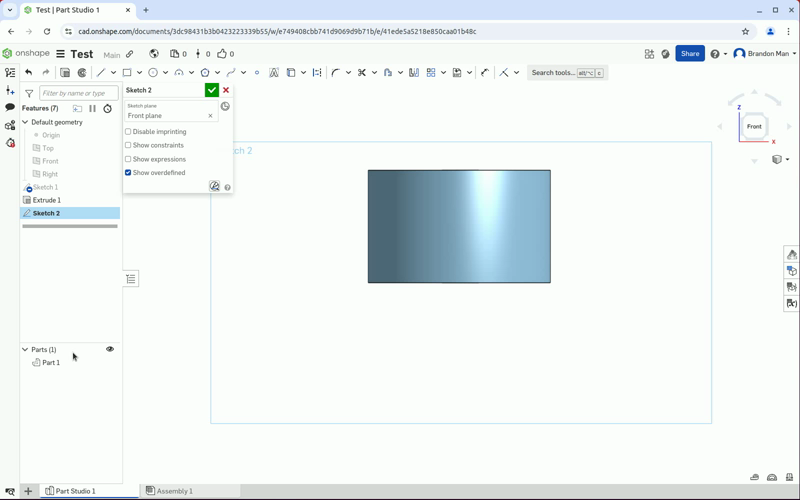
key(y)
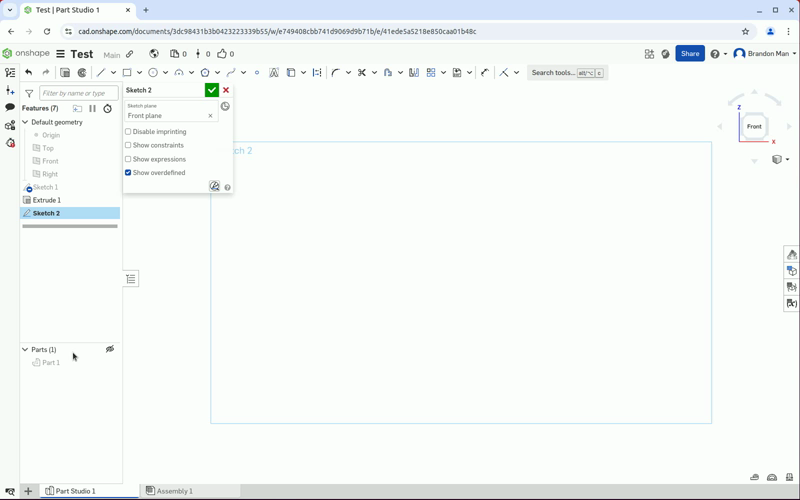
key(c)
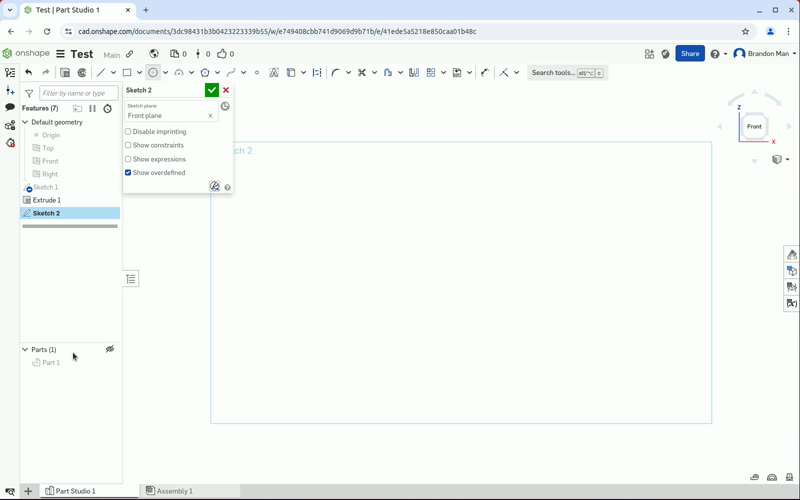
key_down(shift)
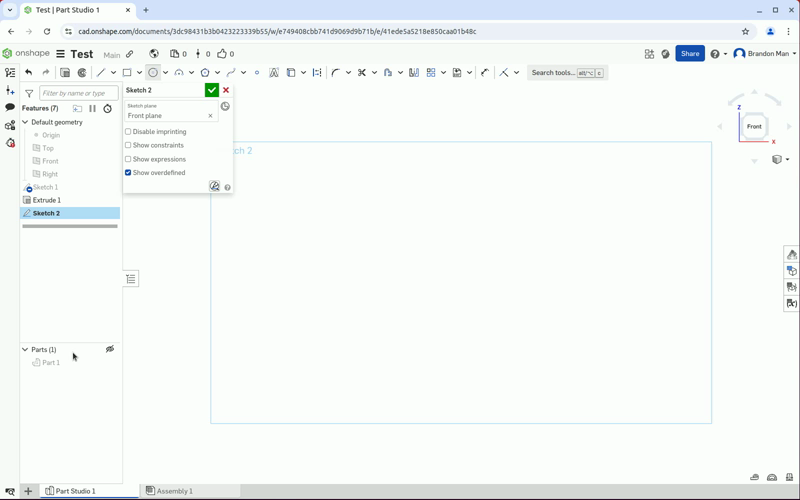
mouse_move(461, 226)
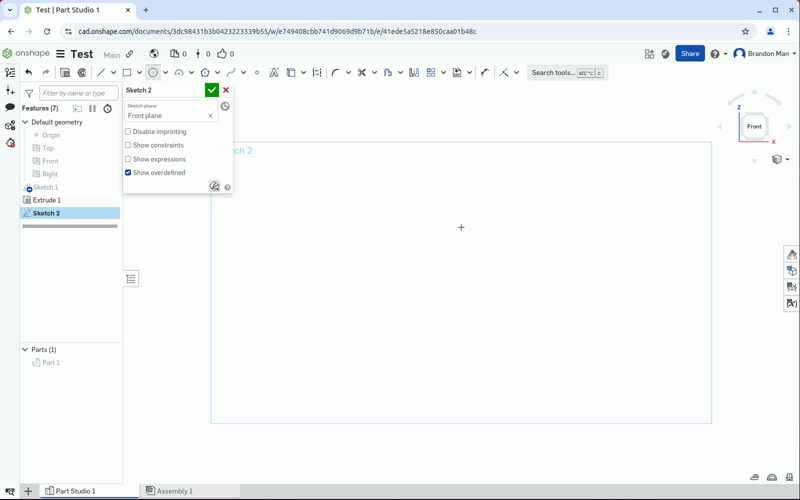
click(461, 226)
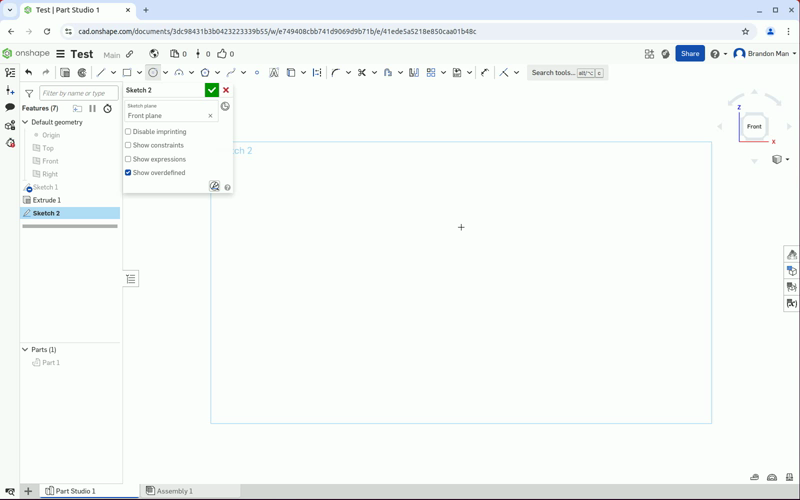
key_up(shift)
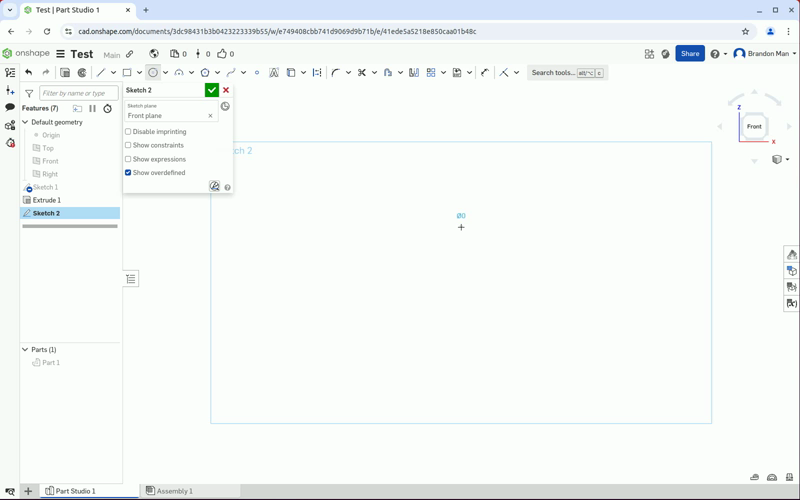
mouse_move(490, 226)
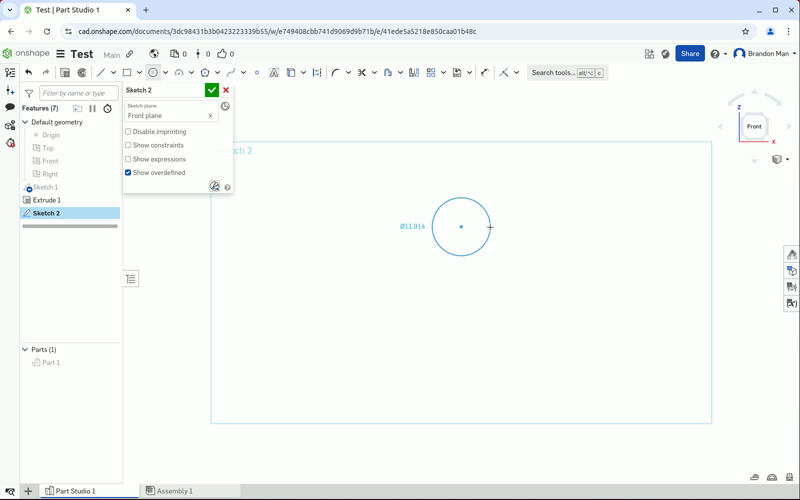
click(490, 226)
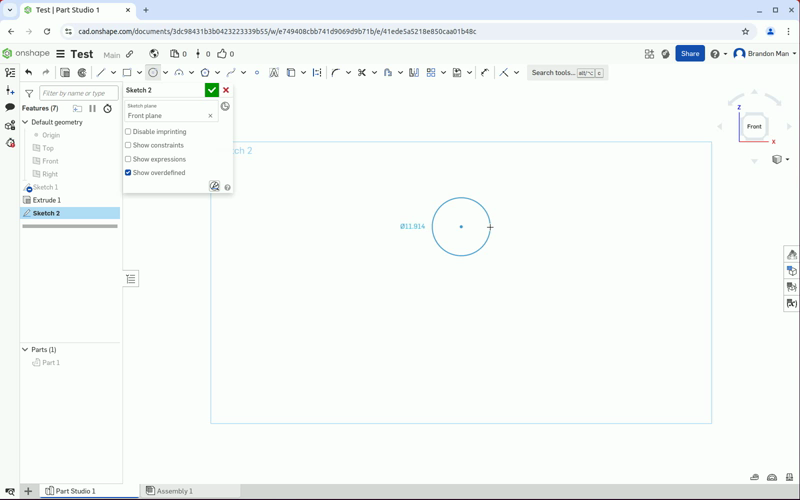
key(esc)
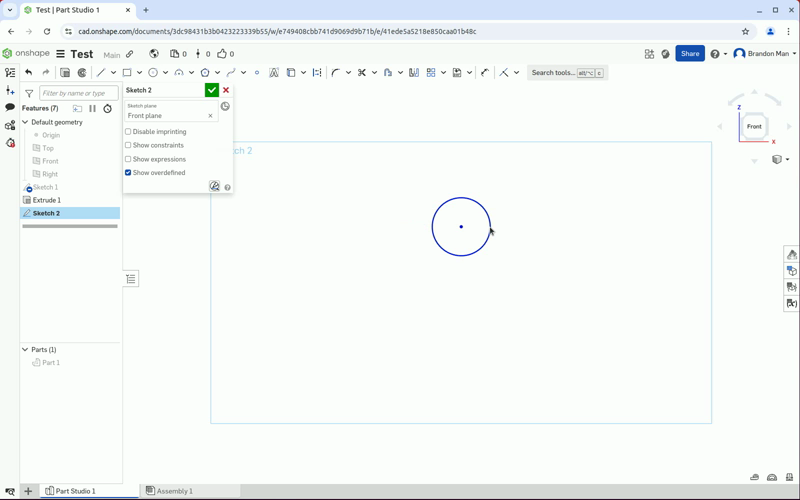
mouse_move(442, 221)
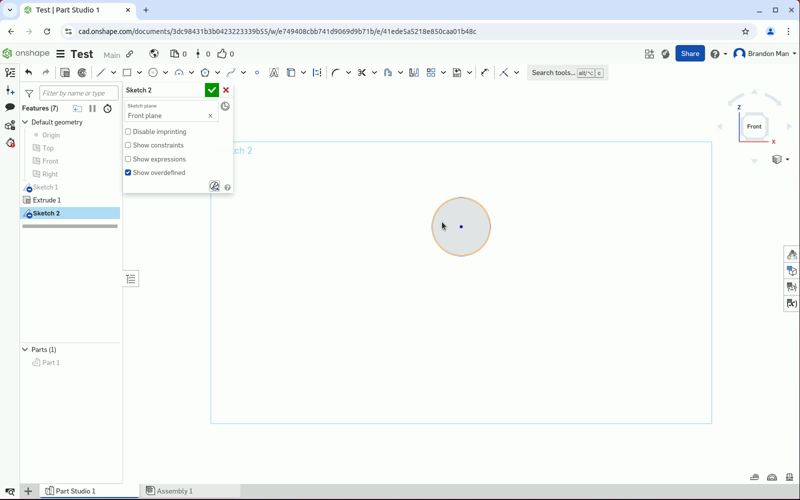
click(442, 221)
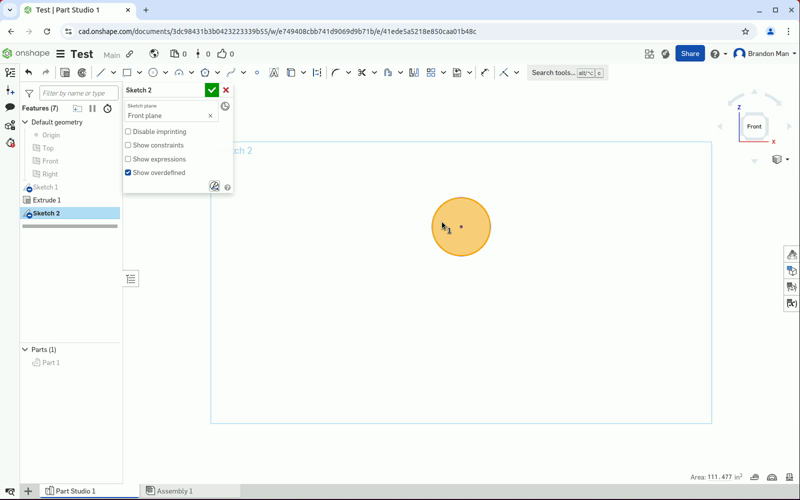
mouse_move(73, 352)
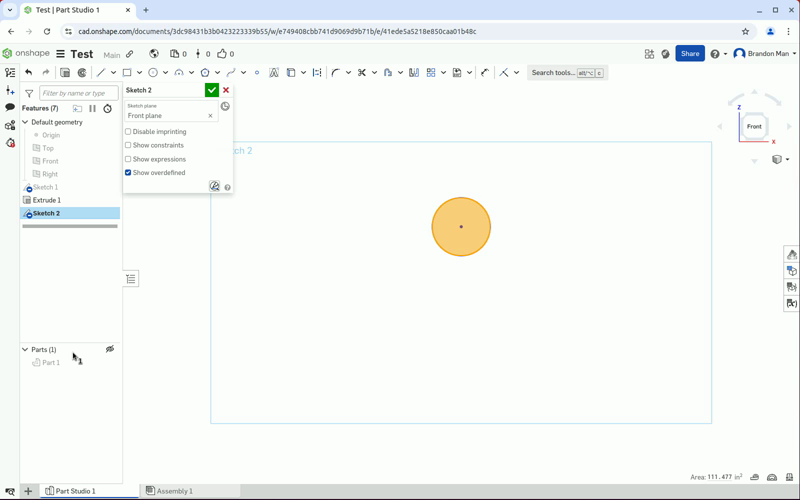
key(shift+y)
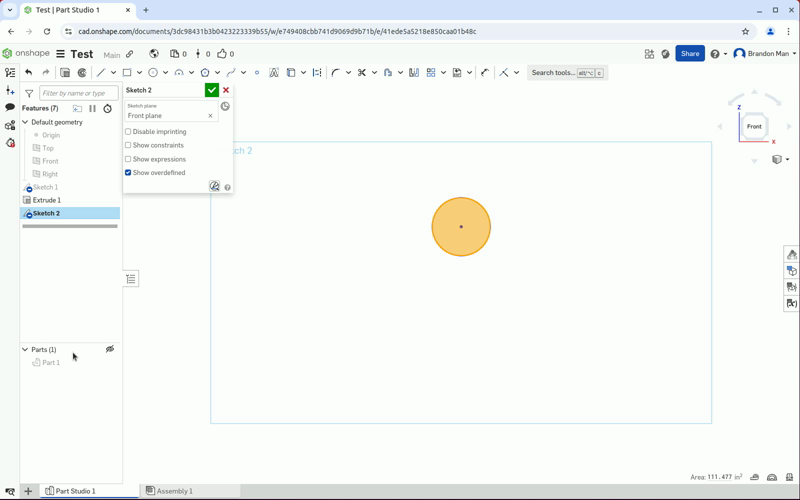
key(shift+e)
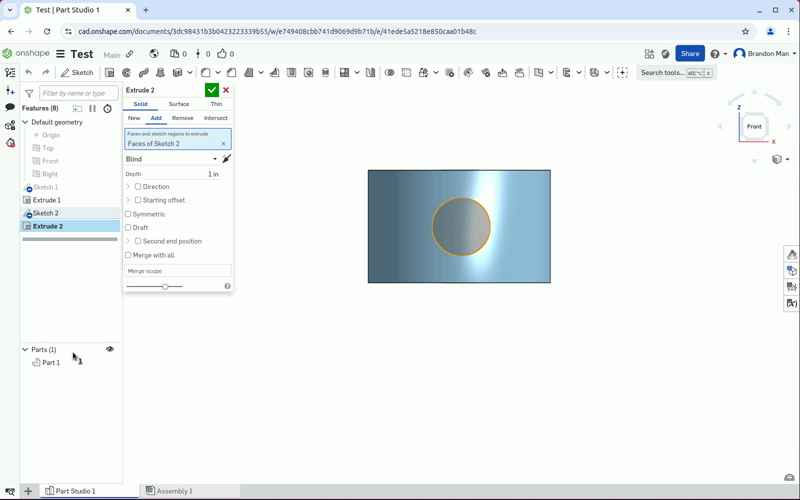
mouse_move(143, 106)
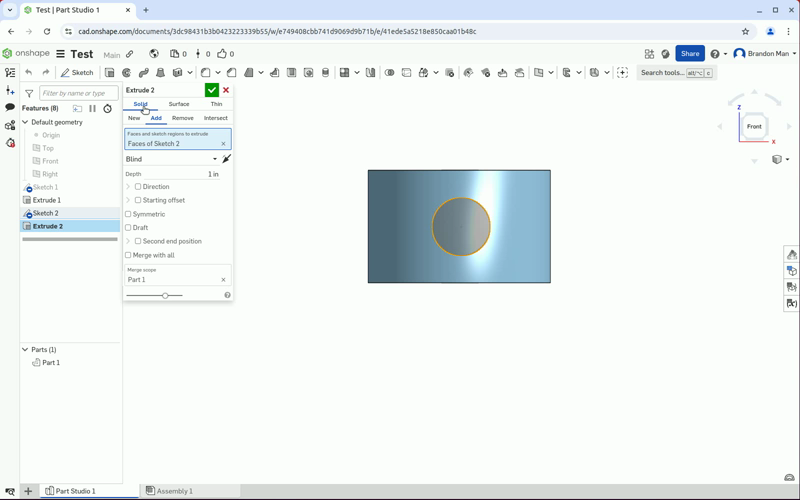
click(143, 106)
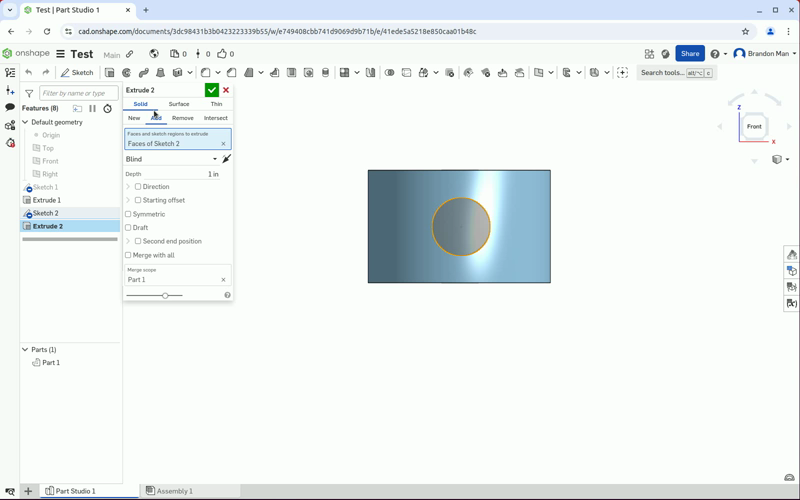
mouse_move(186, 120)
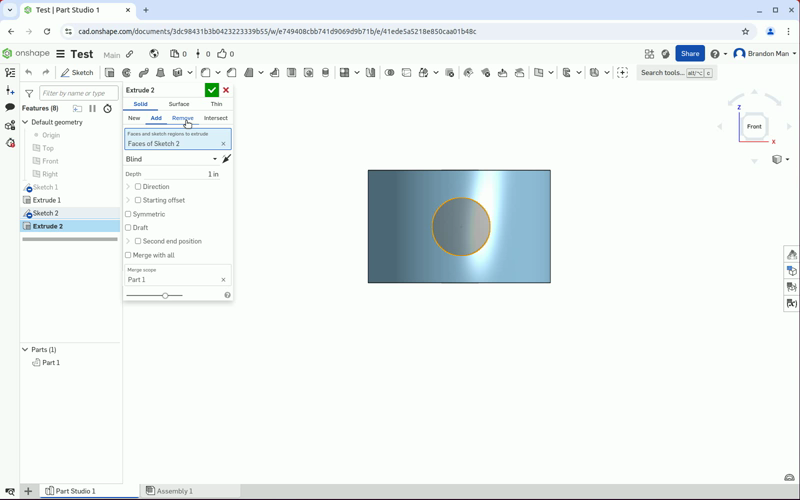
click(186, 120)
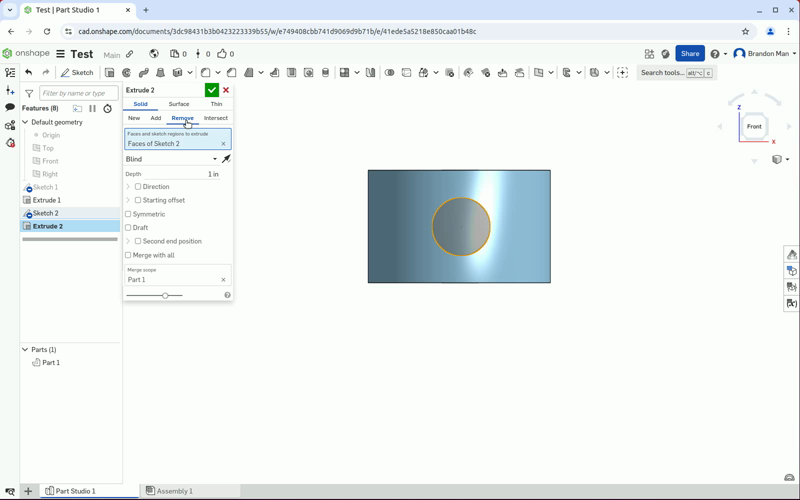
key(tab, 4)
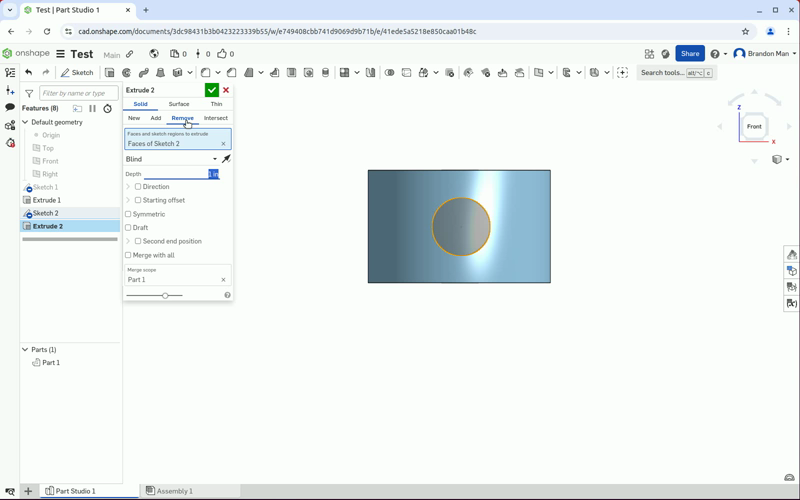
text(30.811)
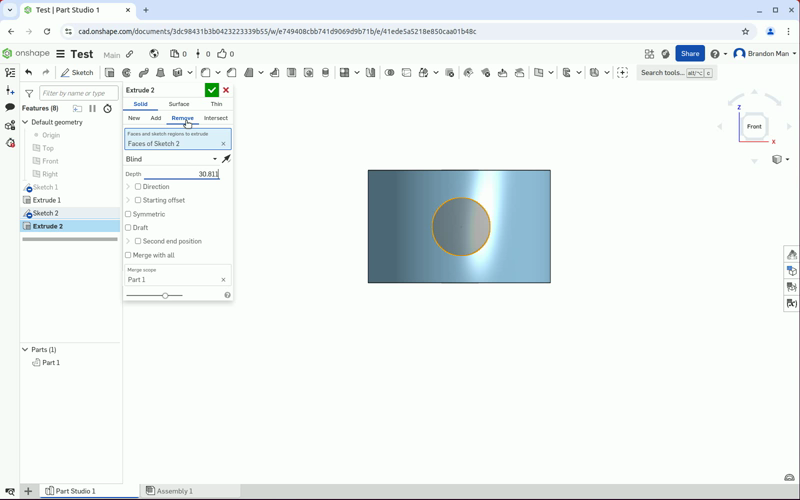
key(tab, 6)
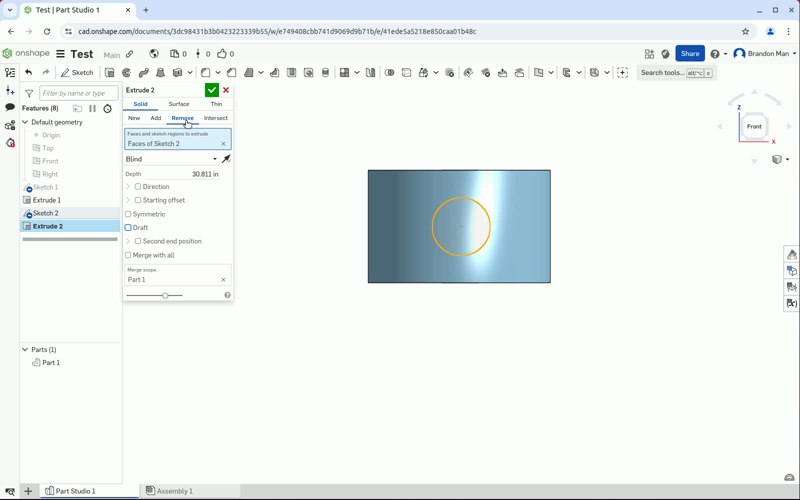
key(space)
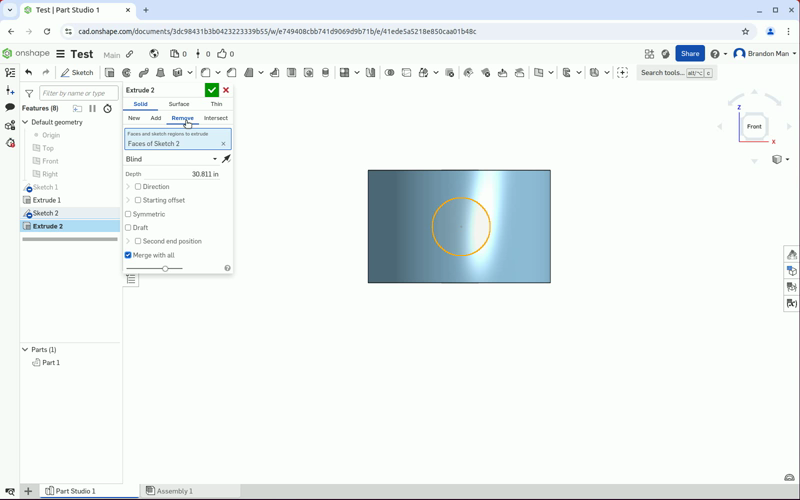
key(enter)
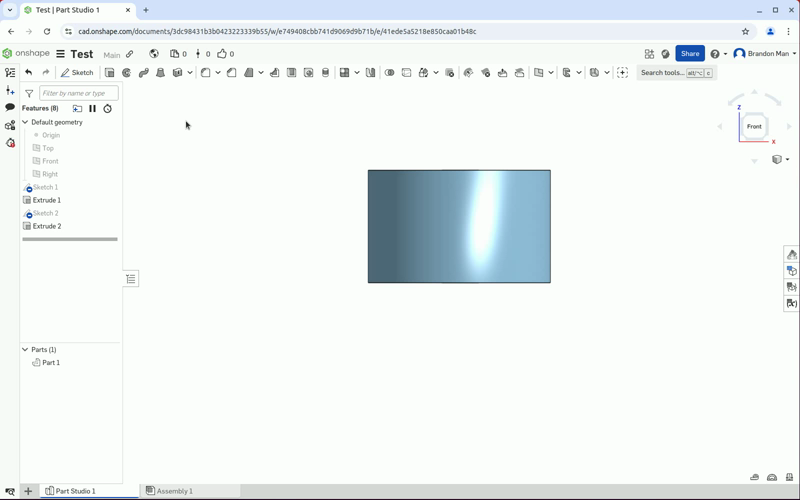
key(shift+h)
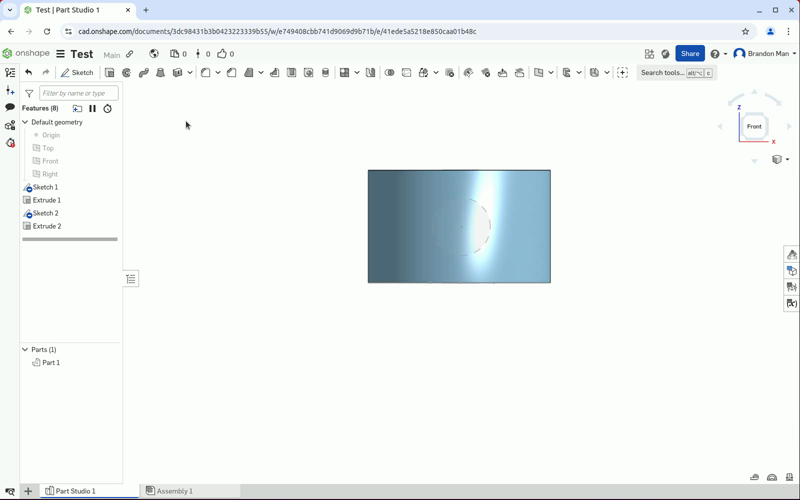
key(shift+h)
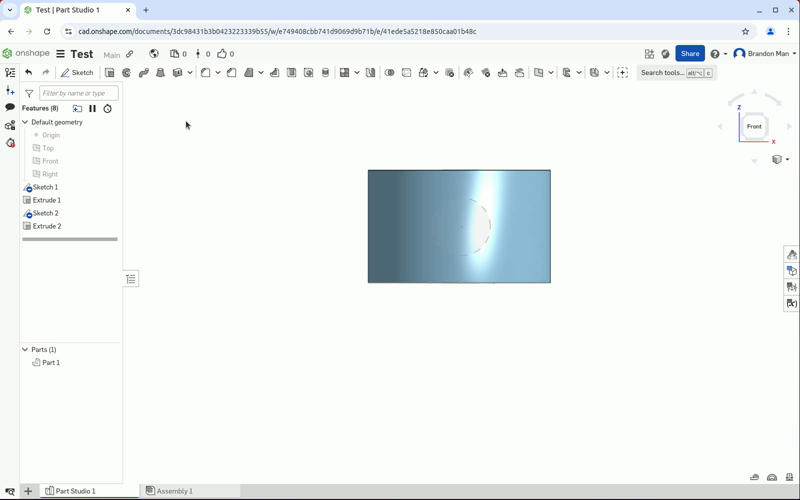
key(shift+7)
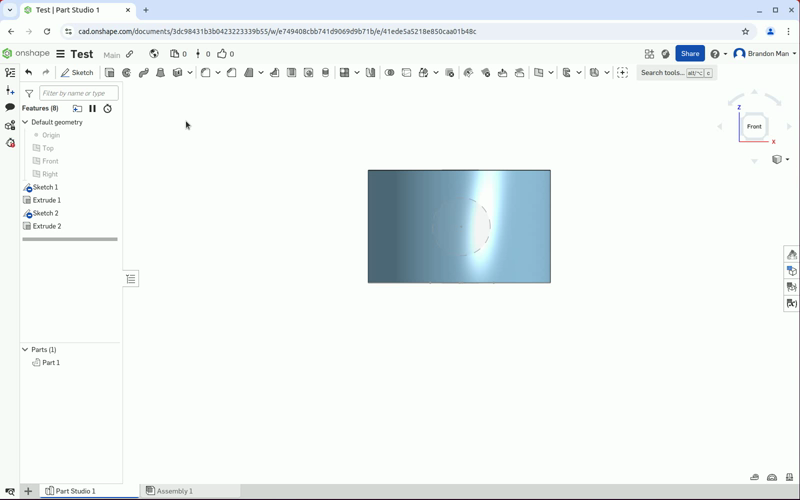
key(left, 2)
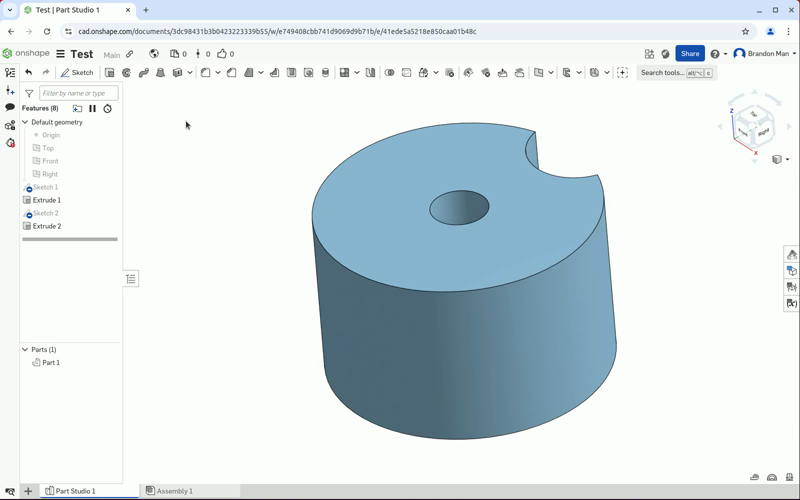
key(down, 2)
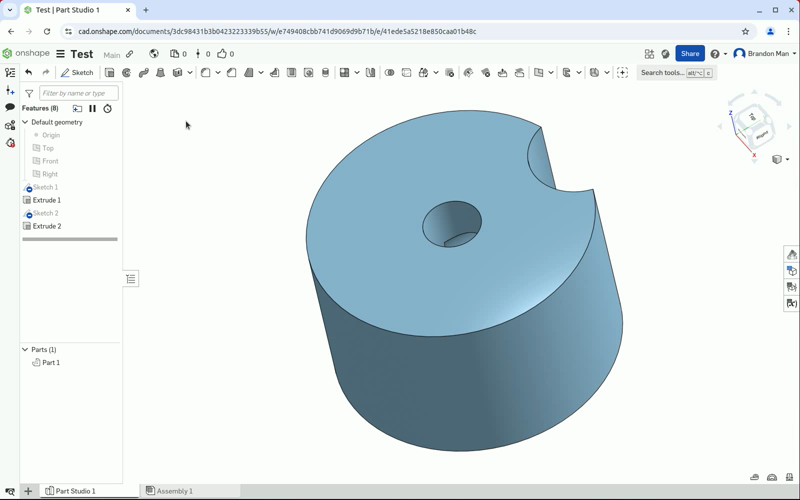
key(up, 2)
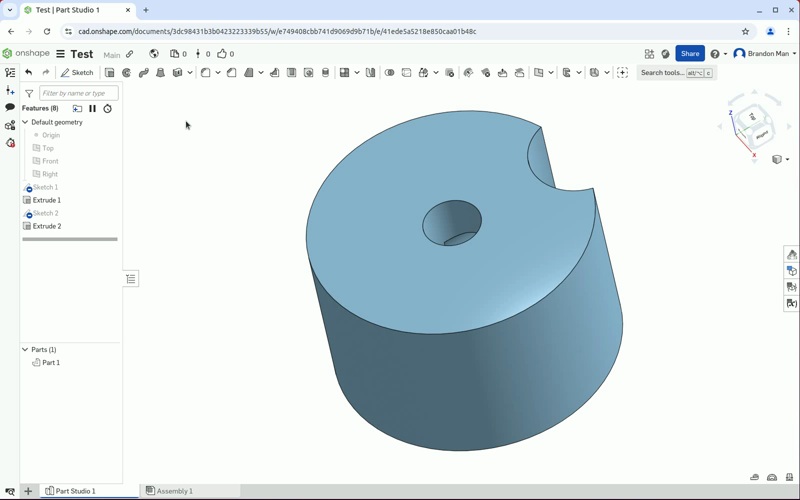
key(right, 2)
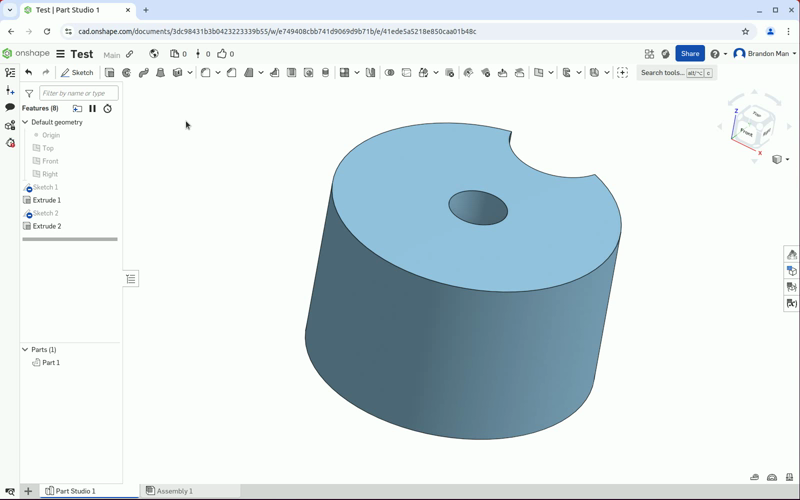
mouse_move(73, 189)
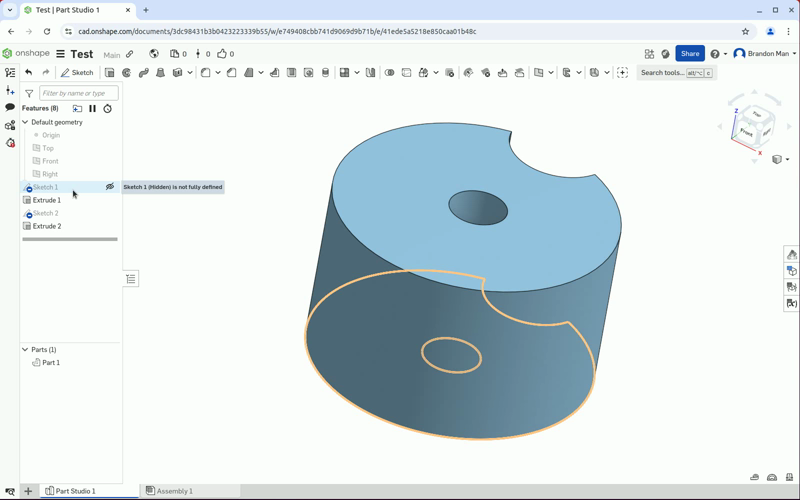
click(73, 189)